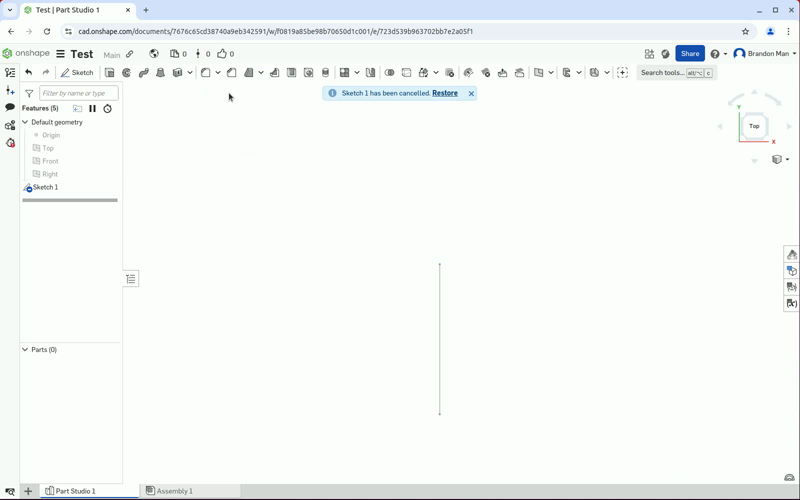
key(shift+h)
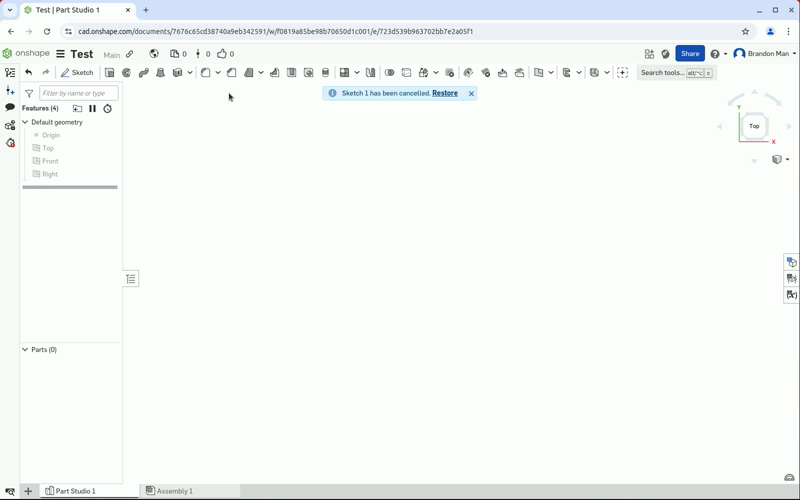
key(shift+s)
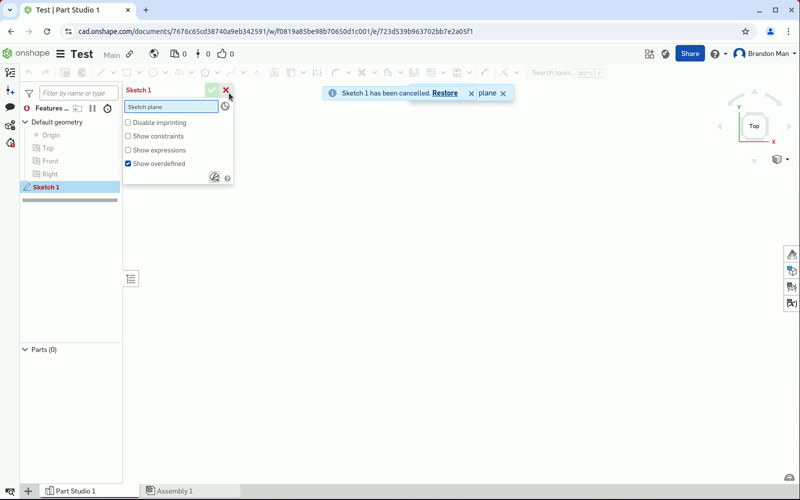
mouse_move(73, 150)
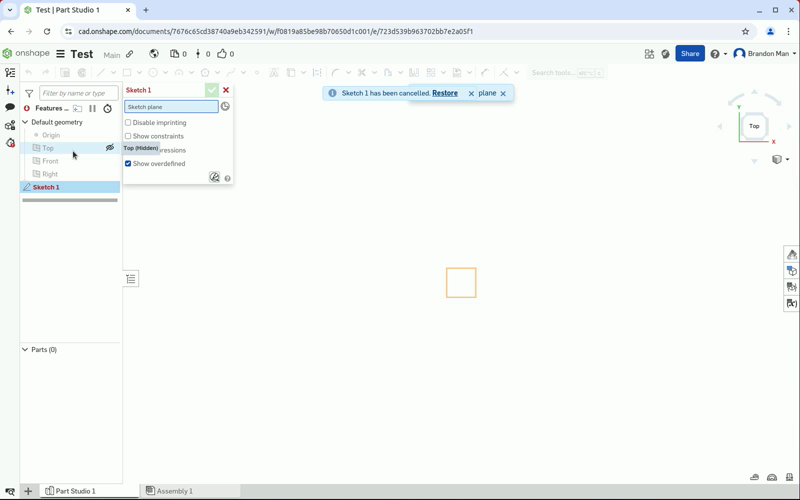
click(73, 150)
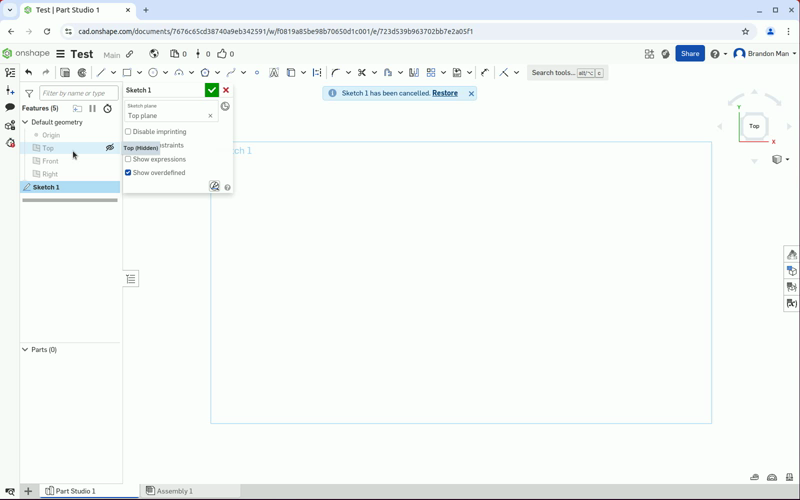
mouse_move(73, 352)
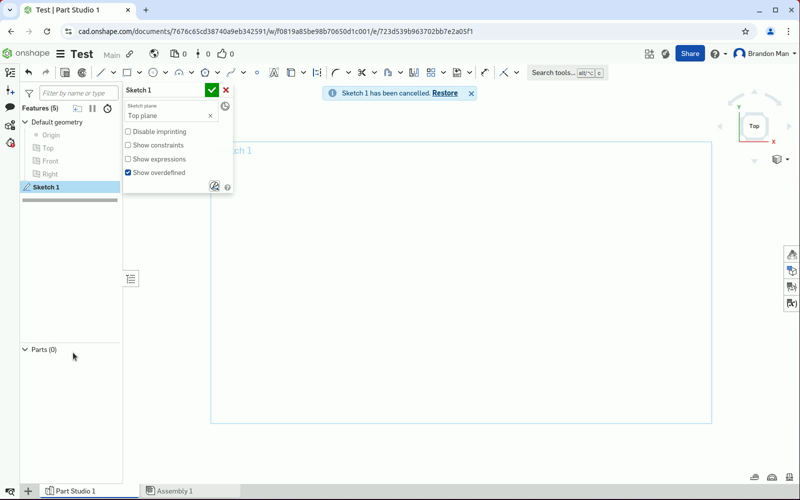
key(y)
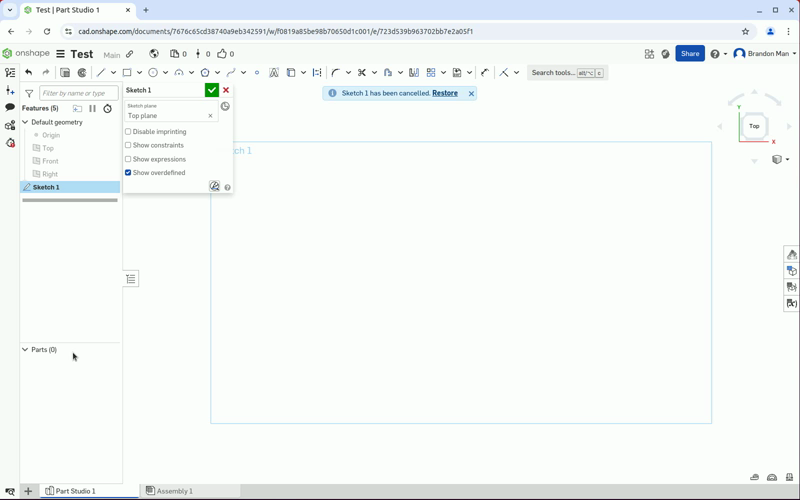
key(c)
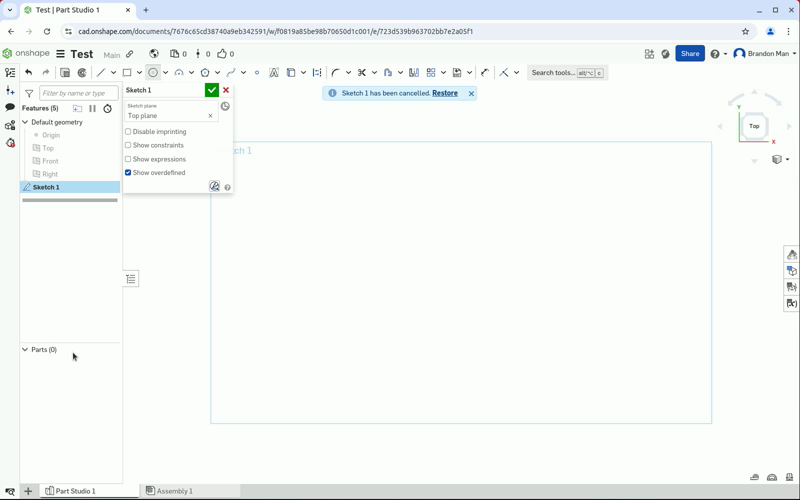
key_down(shift)
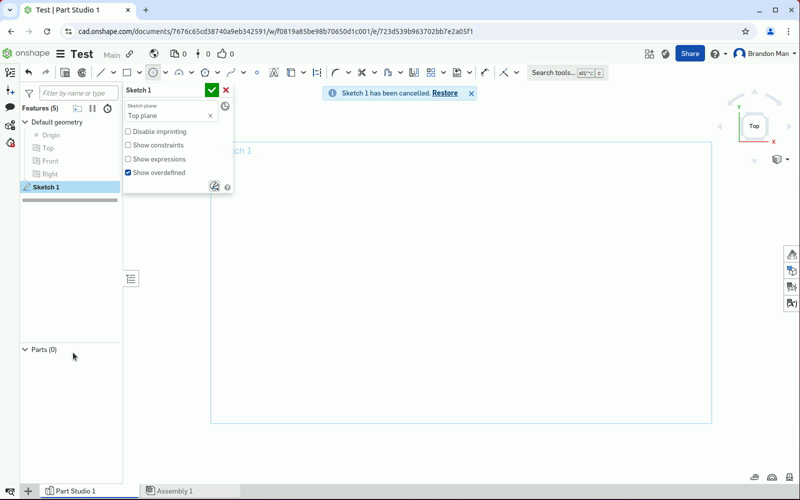
mouse_move(461, 282)
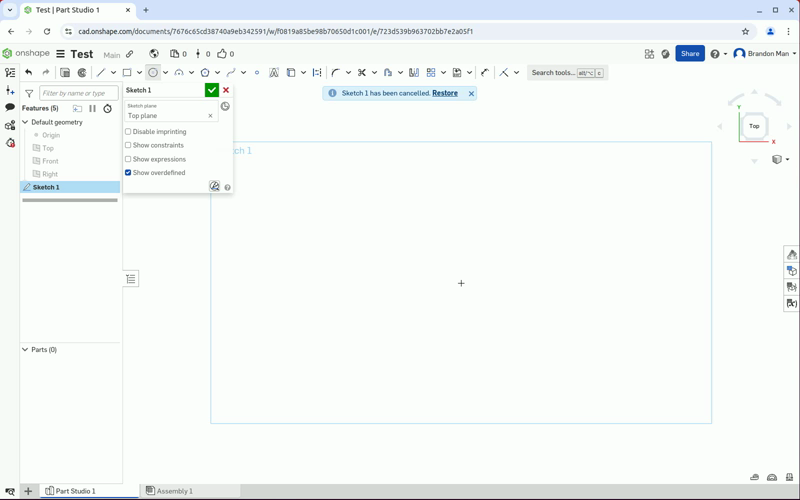
click(461, 282)
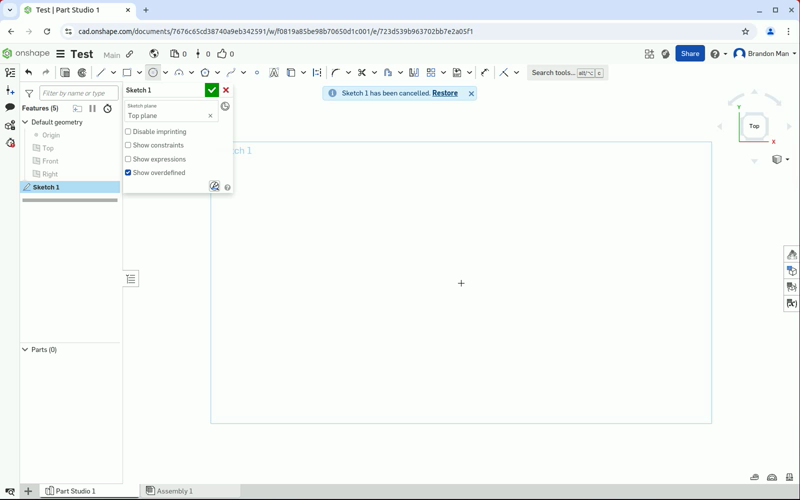
key_up(shift)
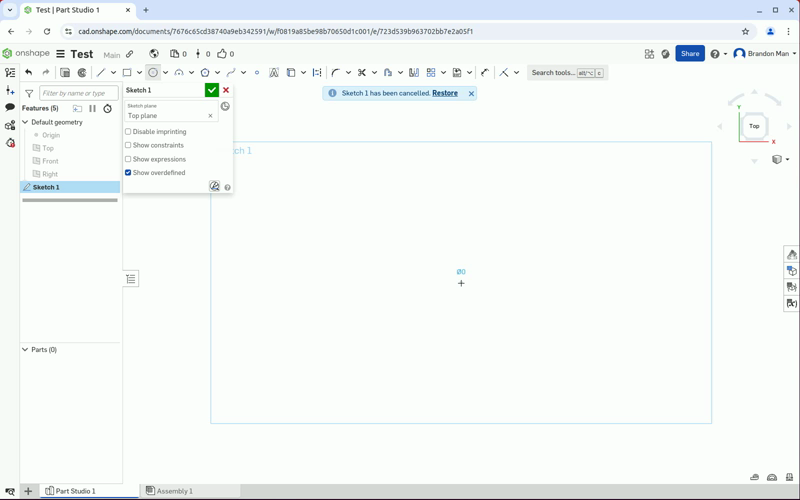
mouse_move(472, 282)
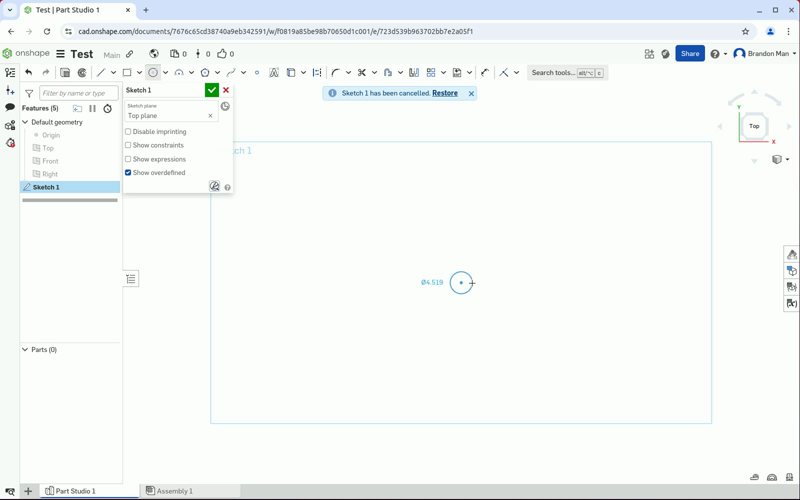
click(472, 282)
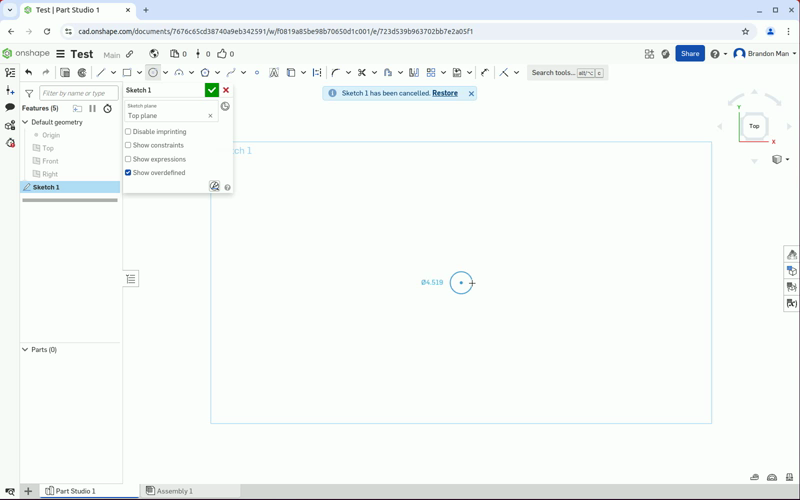
key(esc)
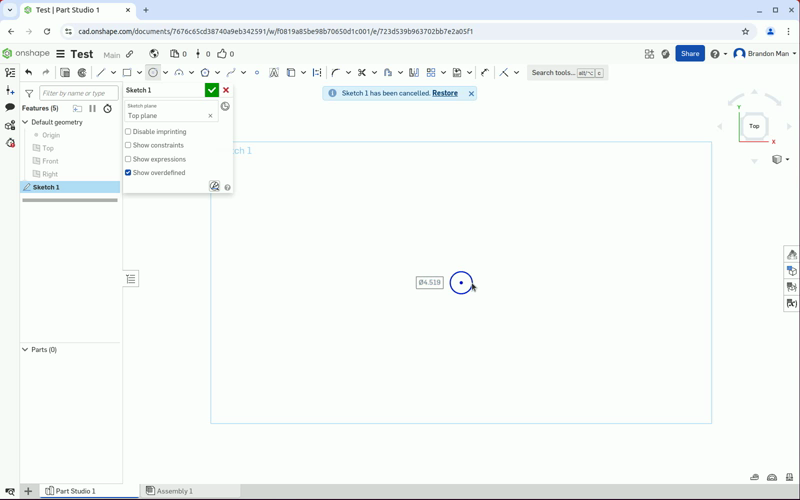
mouse_move(453, 277)
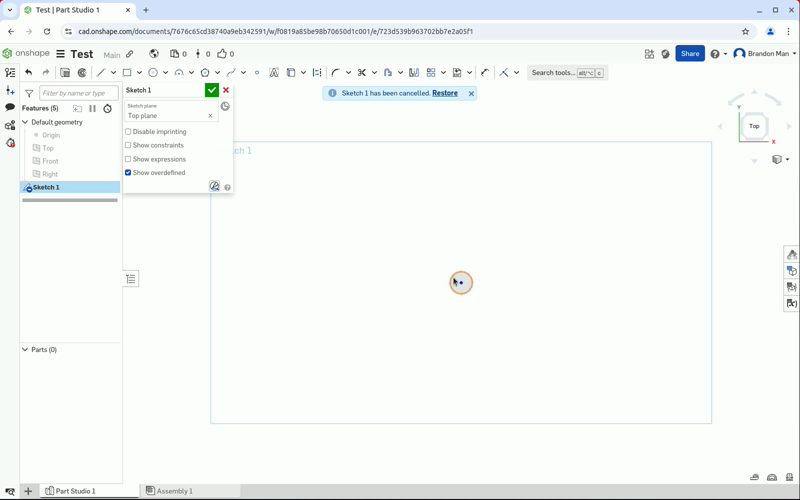
scroll(6)
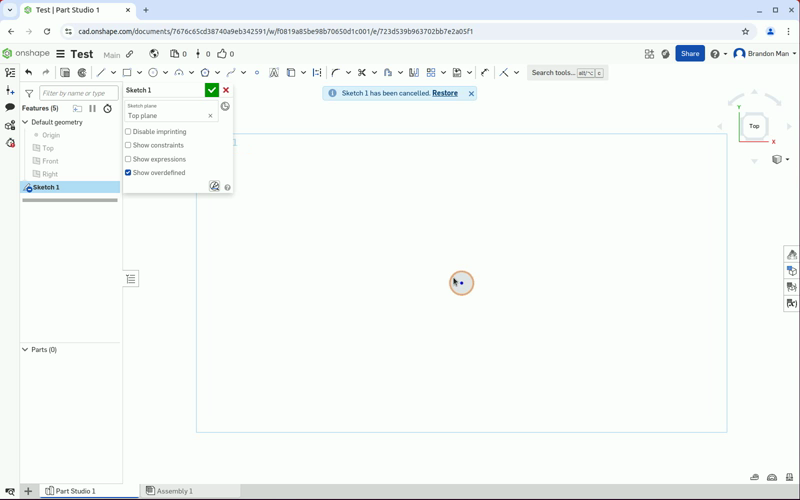
scroll(6)
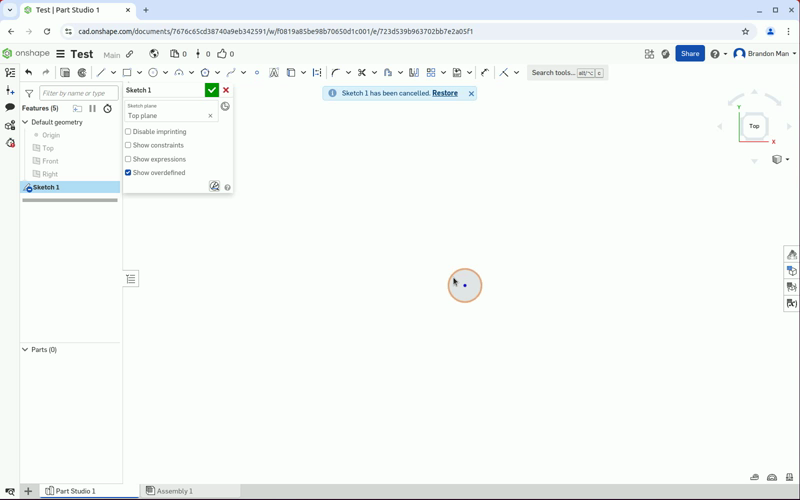
scroll(6)
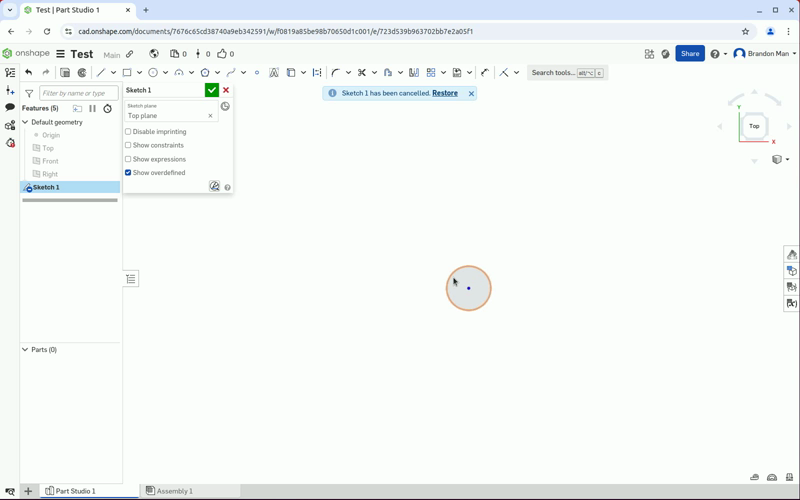
scroll(6)
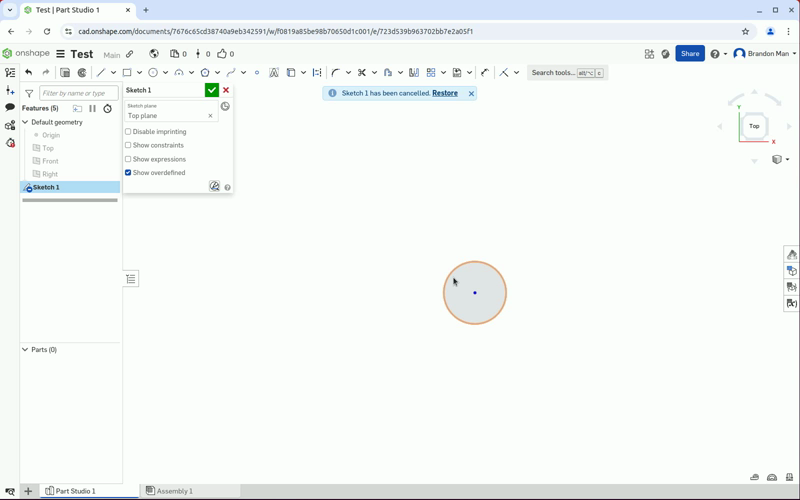
scroll(6)
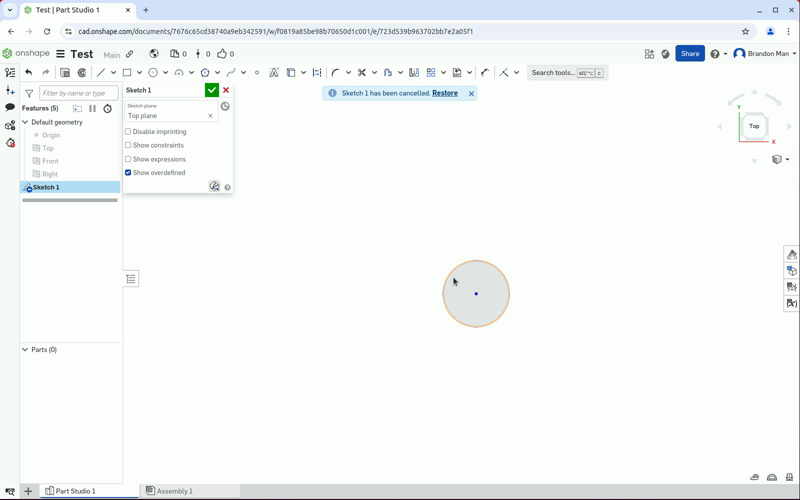
scroll(6)
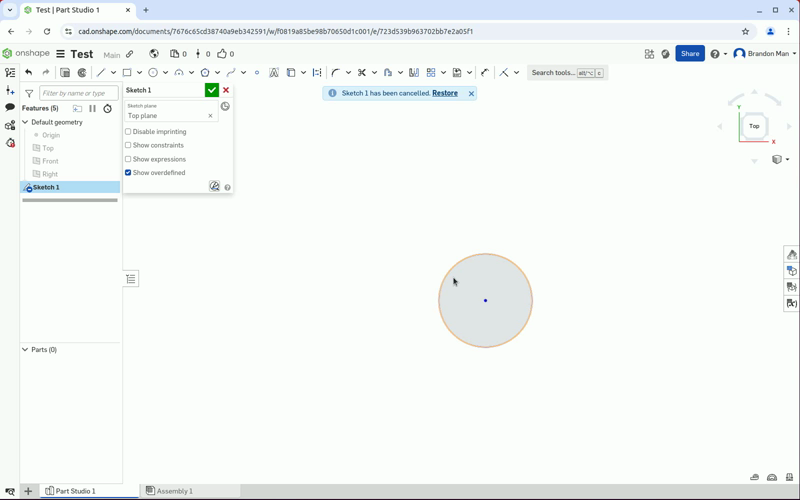
scroll(6)
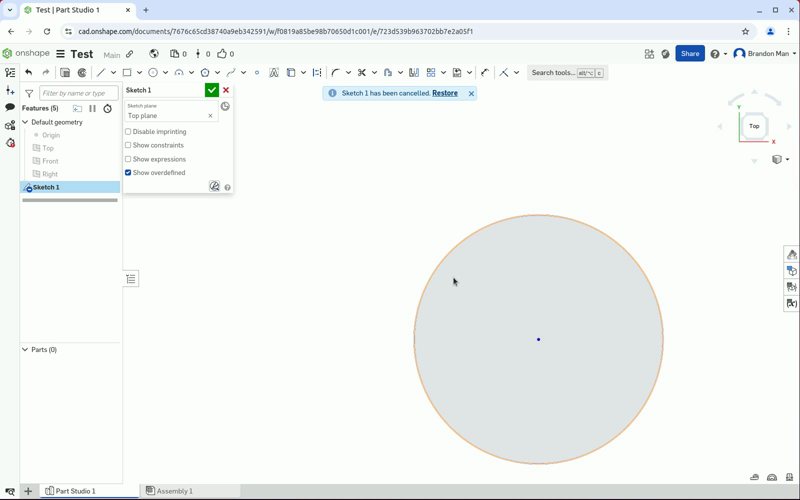
click(453, 277)
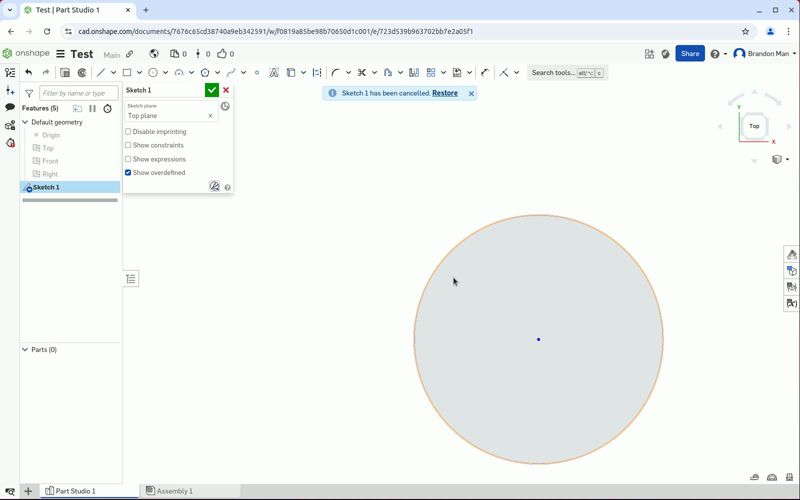
scroll(-6)
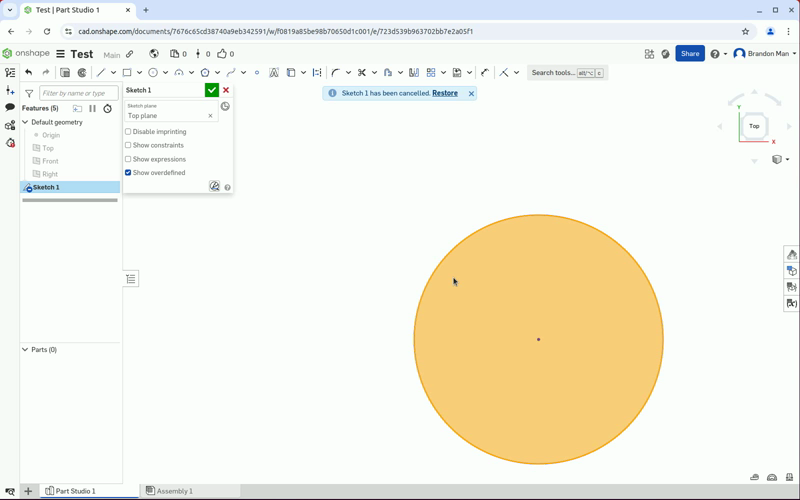
scroll(-6)
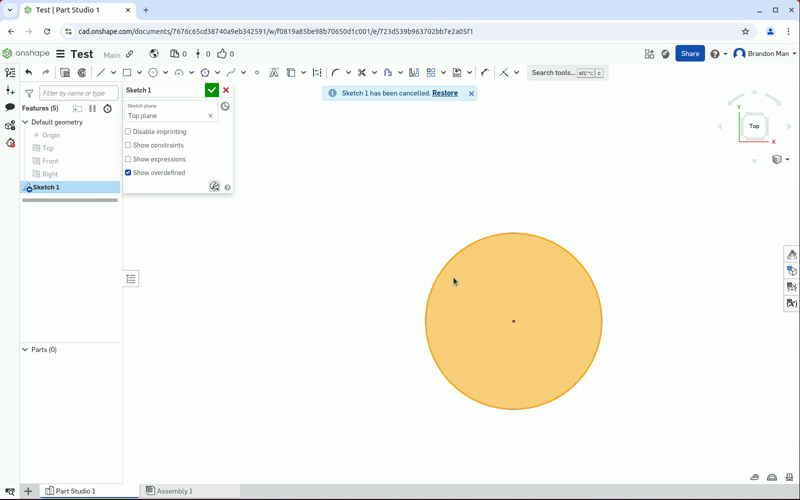
scroll(-6)
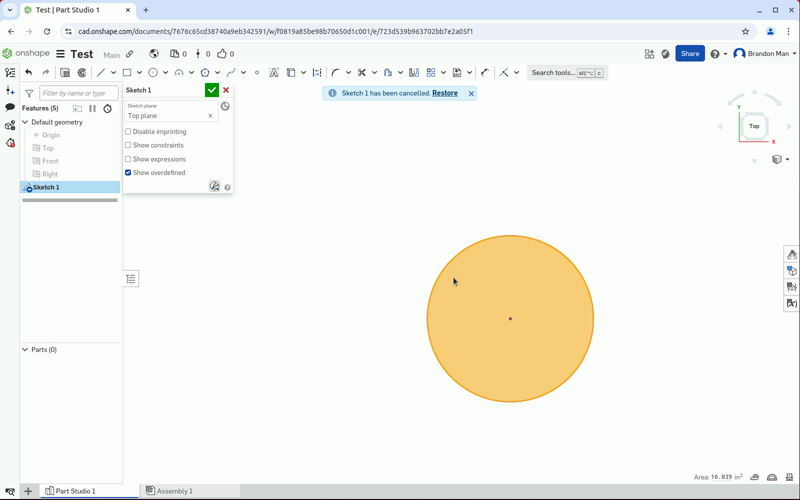
scroll(-6)
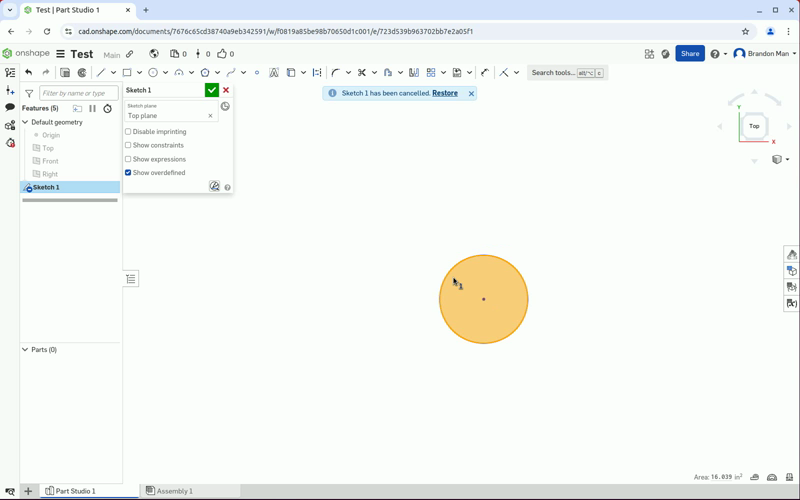
scroll(-6)
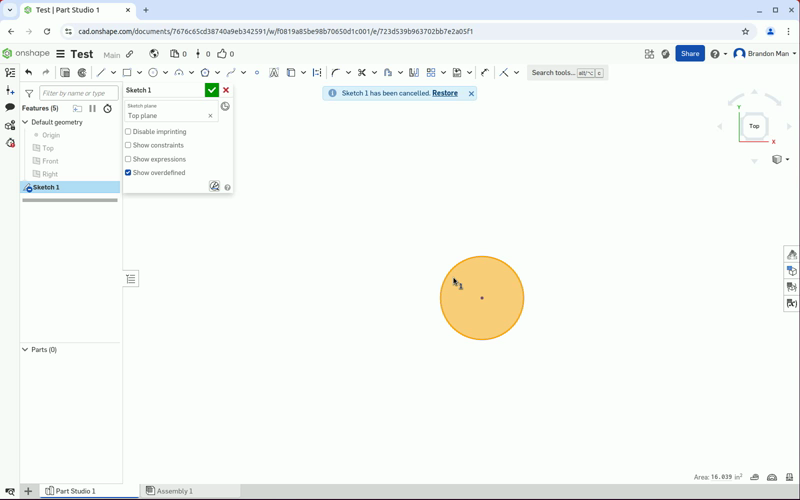
scroll(-6)
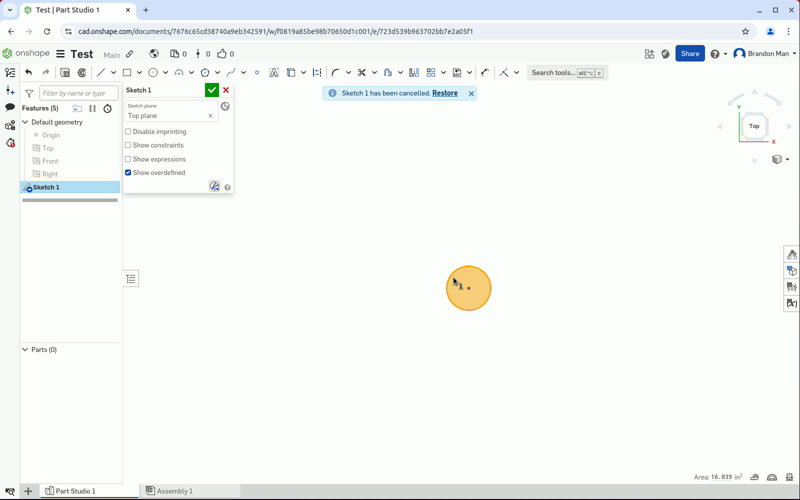
scroll(-6)
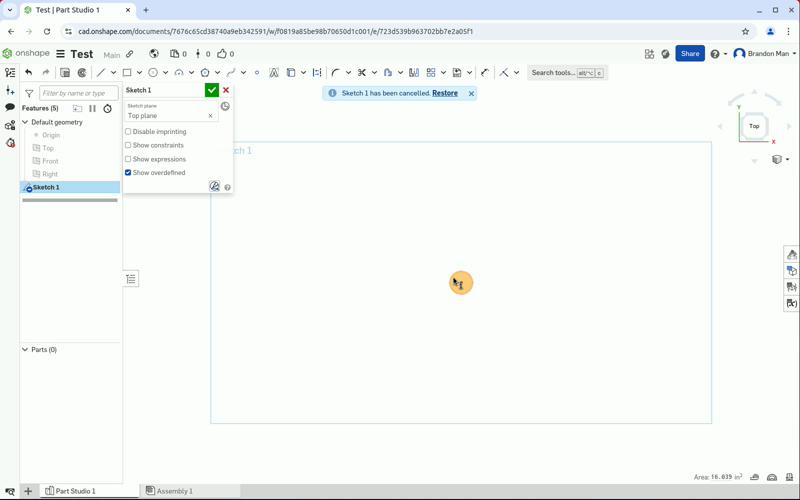
mouse_move(73, 352)
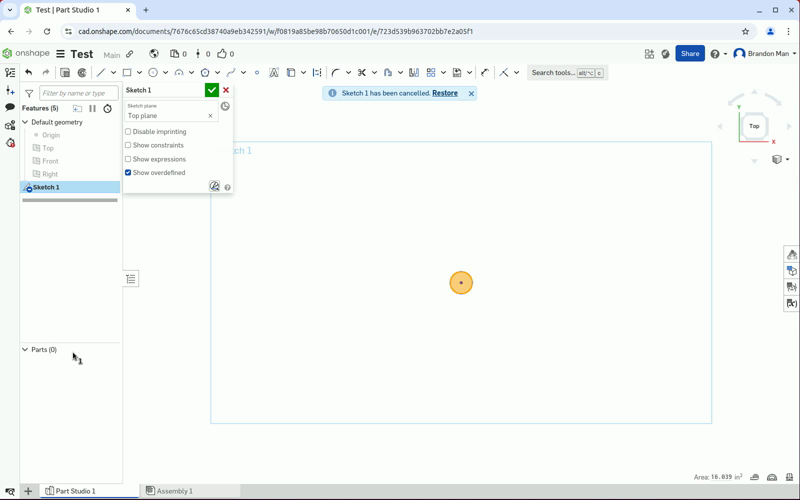
key(shift+y)
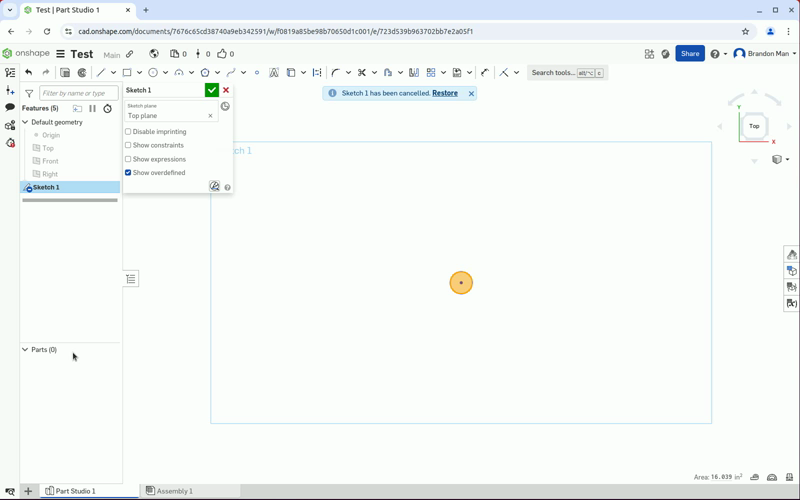
key(shift+e)
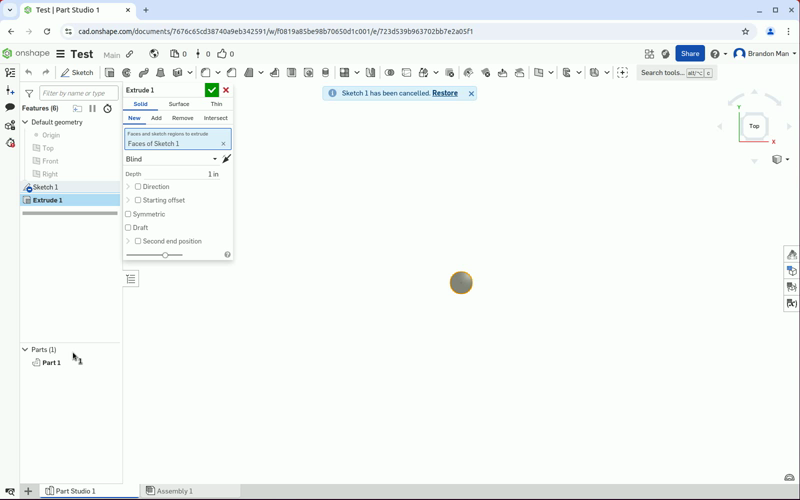
mouse_move(143, 106)
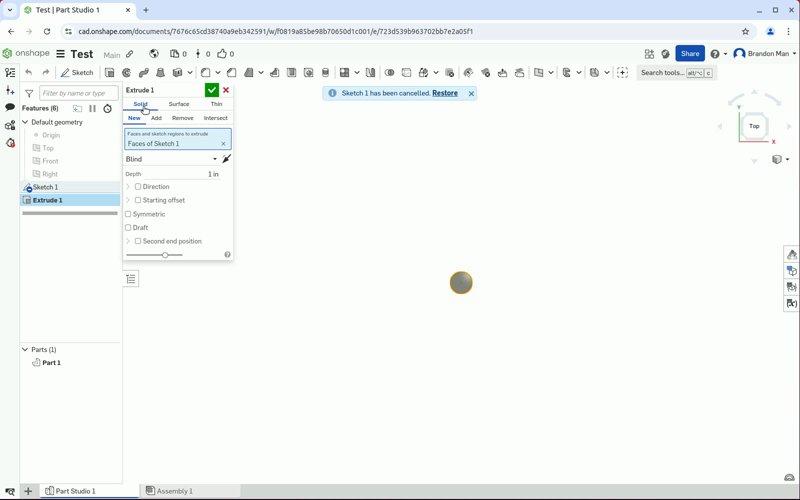
click(143, 106)
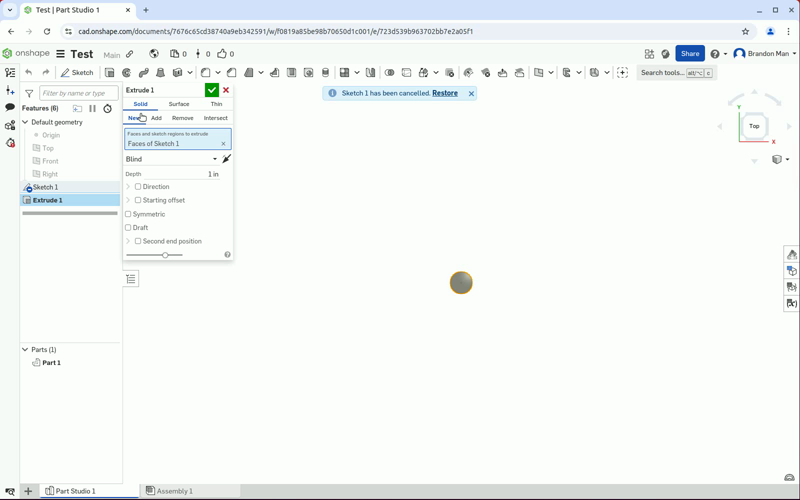
mouse_move(137, 120)
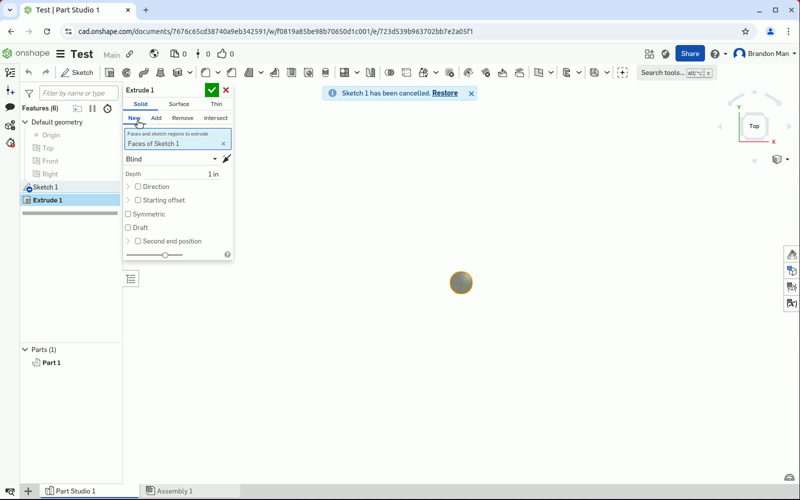
click(137, 120)
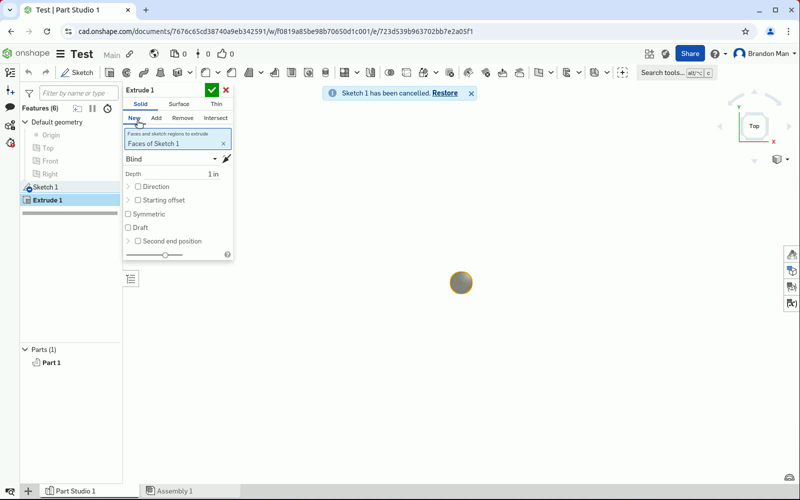
key(tab, 4)
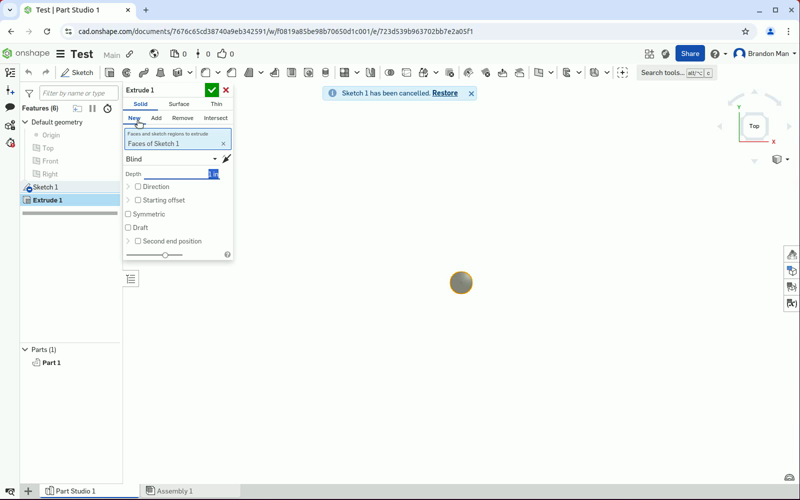
text(18.775)
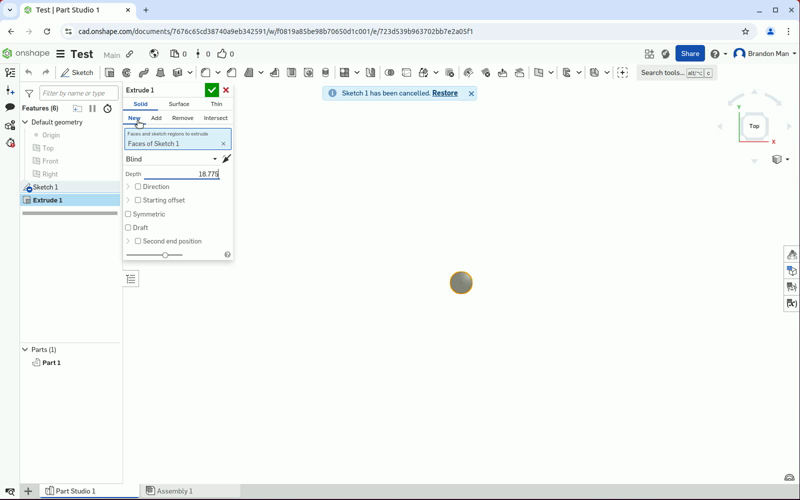
key(enter)
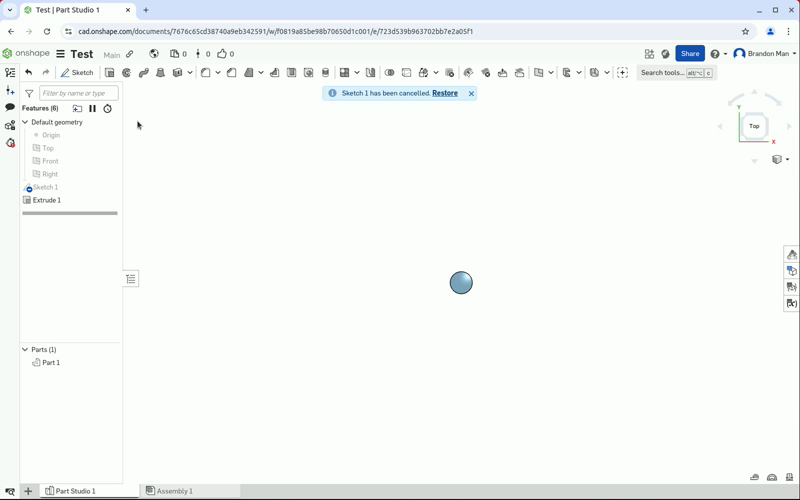
key(shift+h)
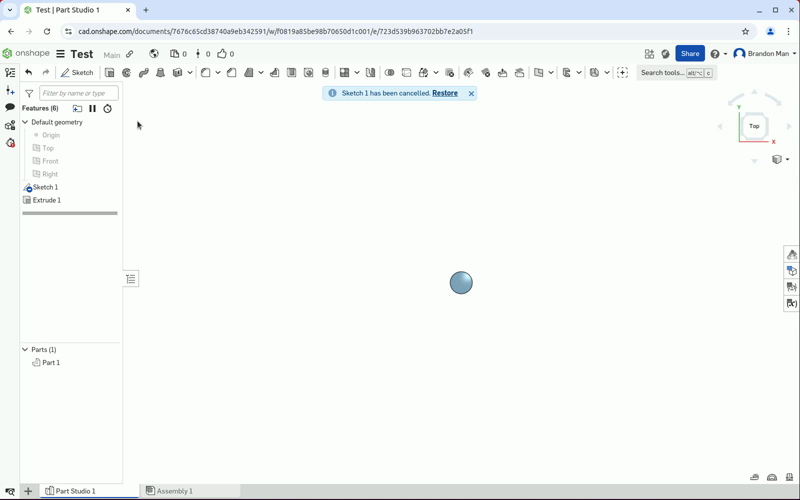
key(shift+h)
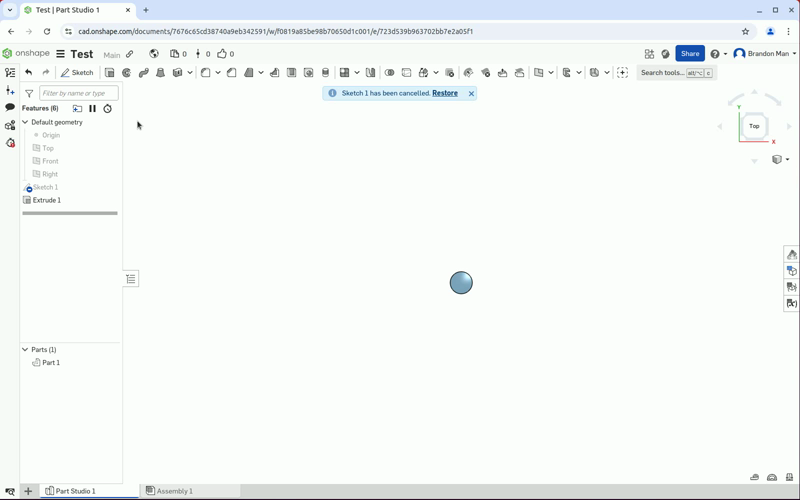
mouse_move(73, 189)
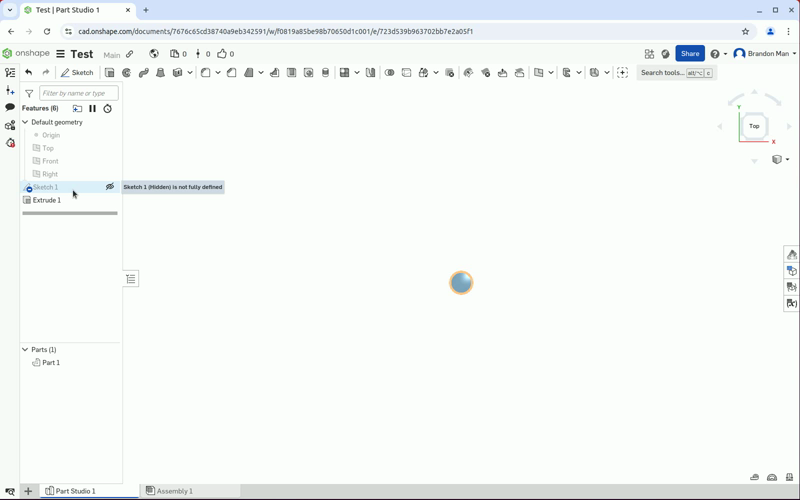
click(73, 189)
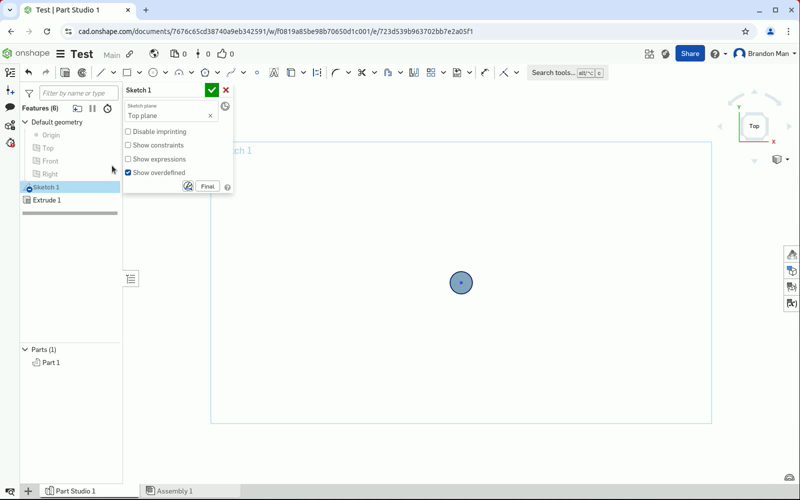
mouse_move(229, 92)
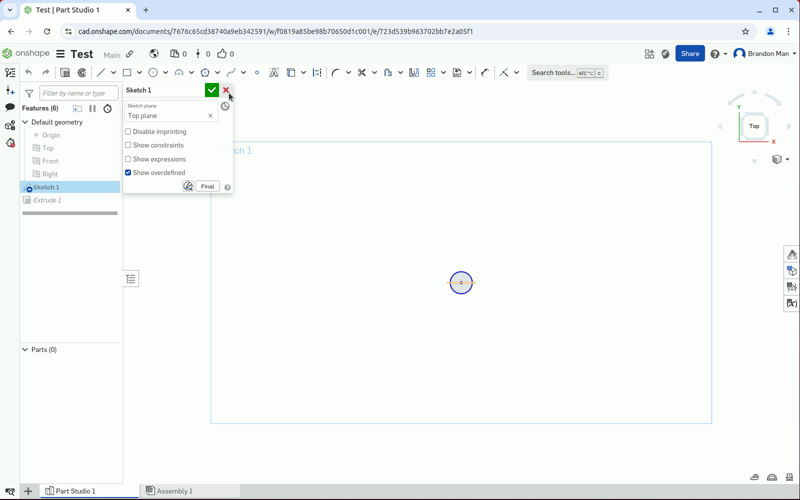
click(229, 92)
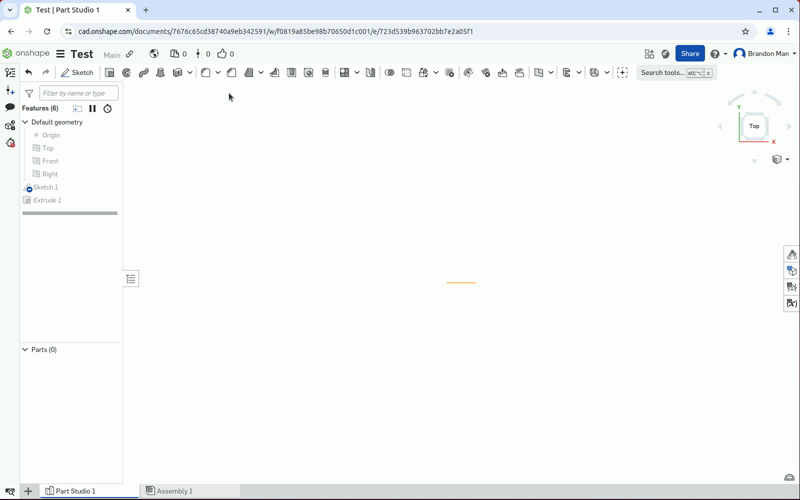
mouse_move(541, 75)
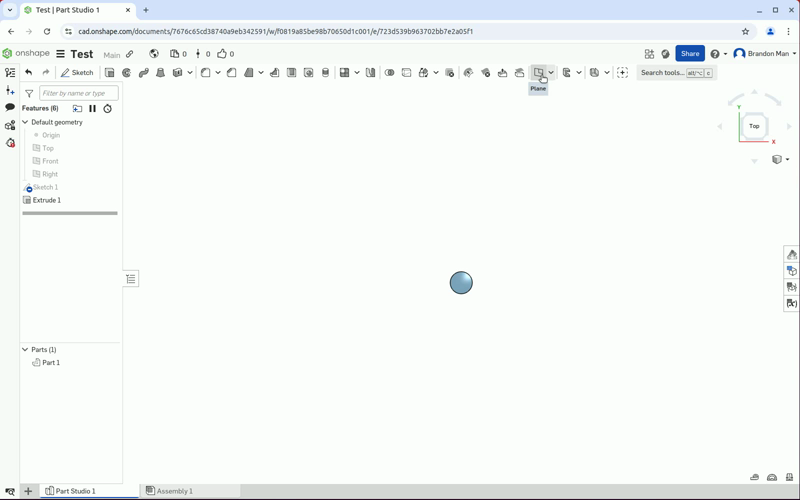
click(541, 75)
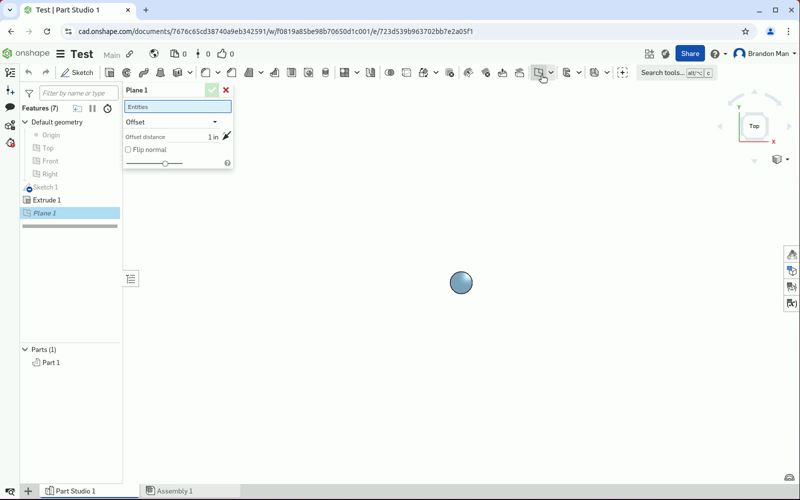
mouse_move(73, 150)
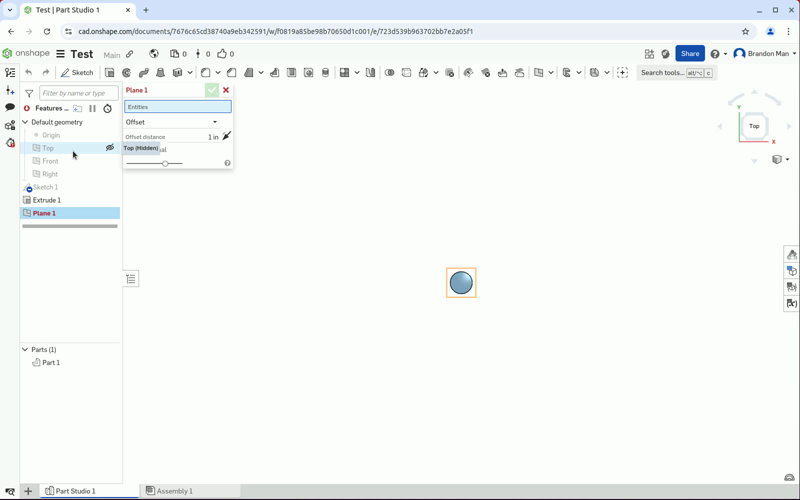
click(73, 150)
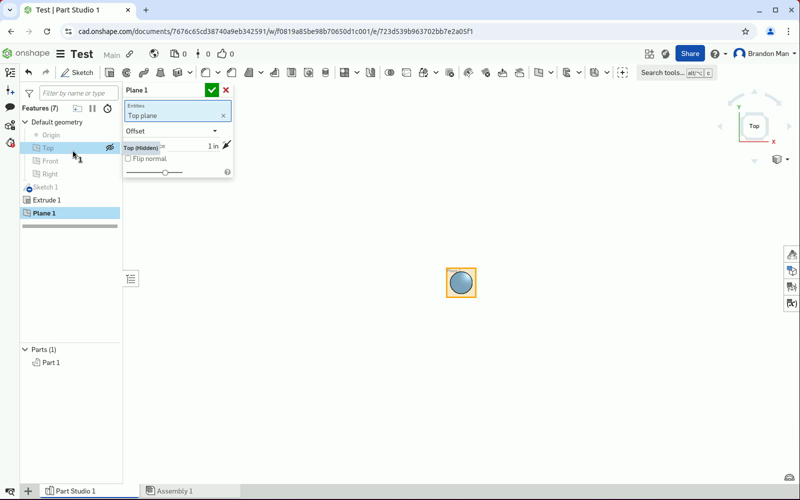
key(tab, 2)
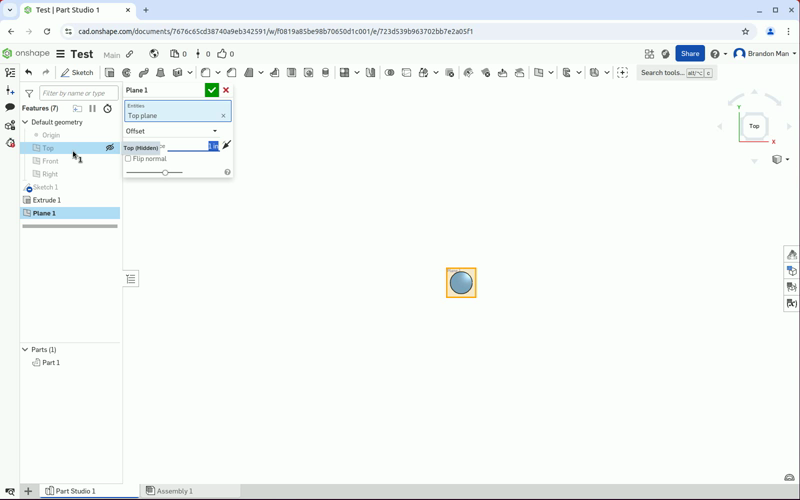
text(18.764)
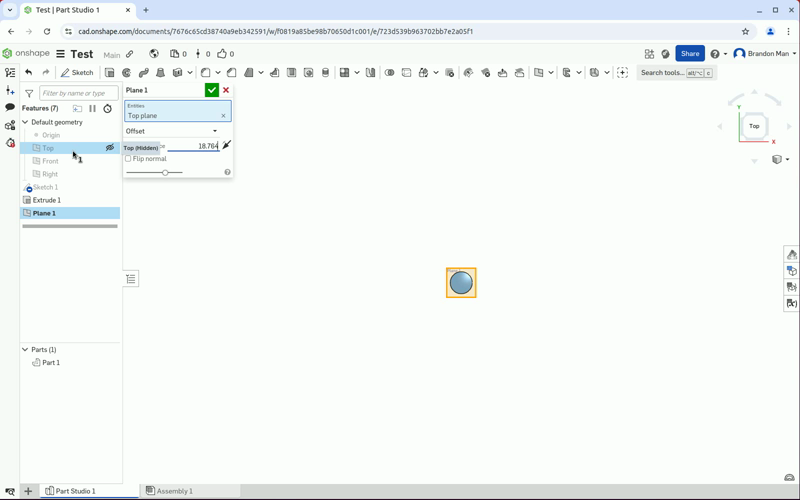
key(enter, 2)
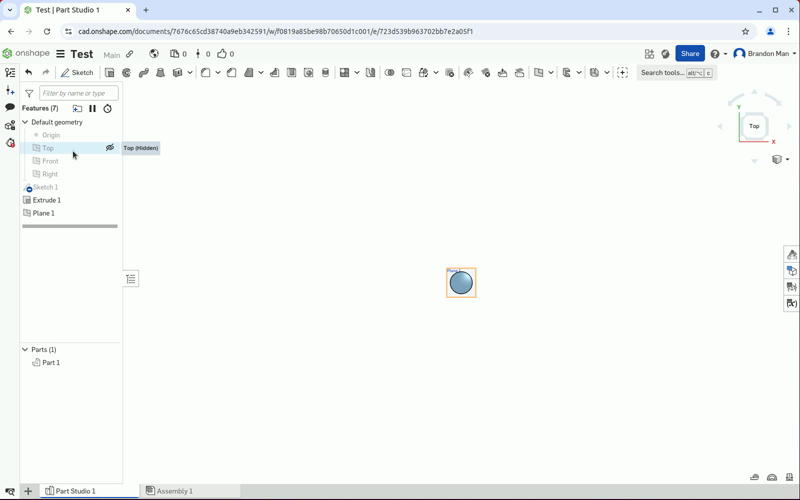
key(shift+s)
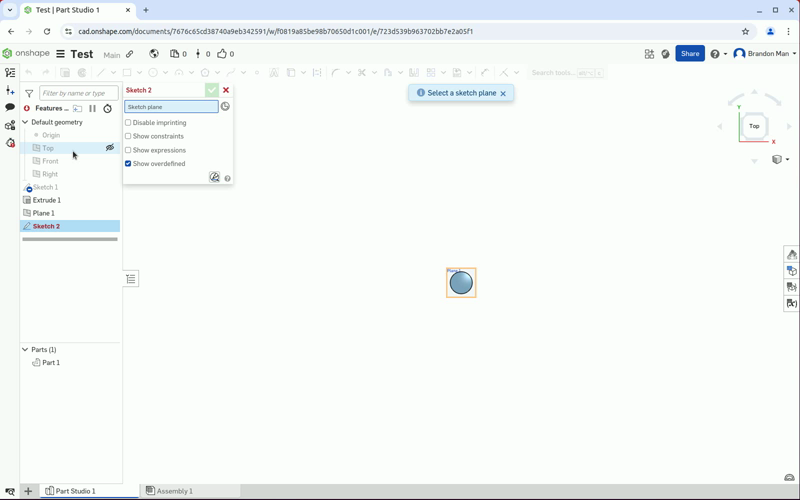
mouse_move(73, 215)
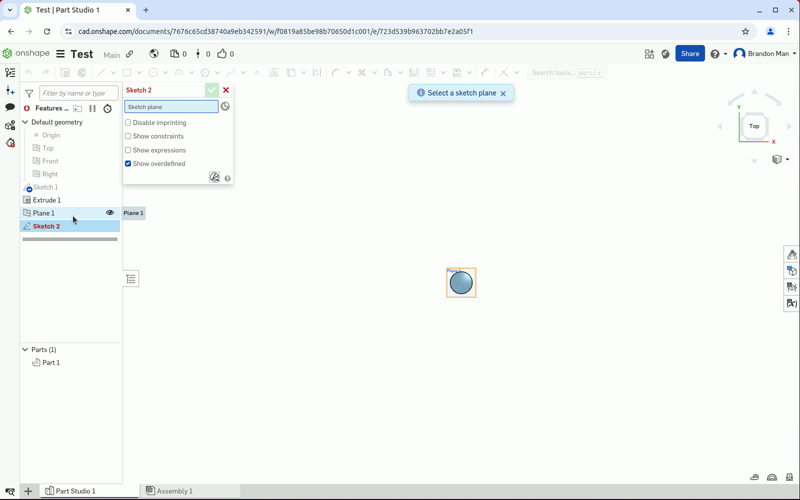
click(73, 215)
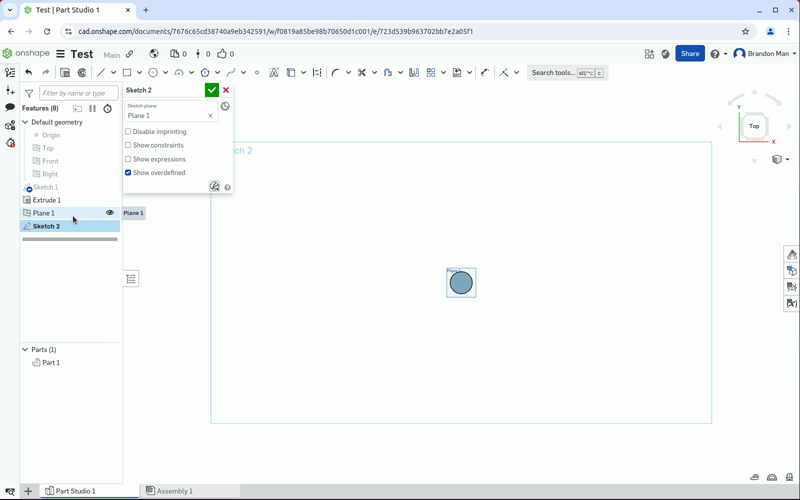
mouse_move(73, 352)
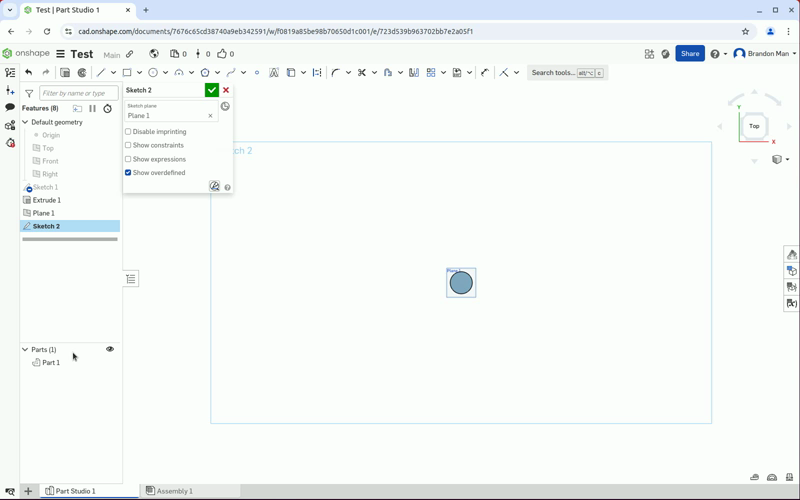
key(y)
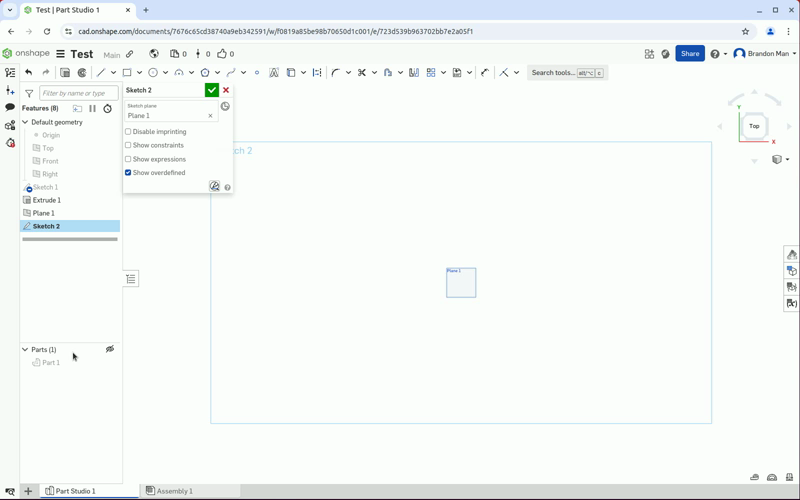
key(l)
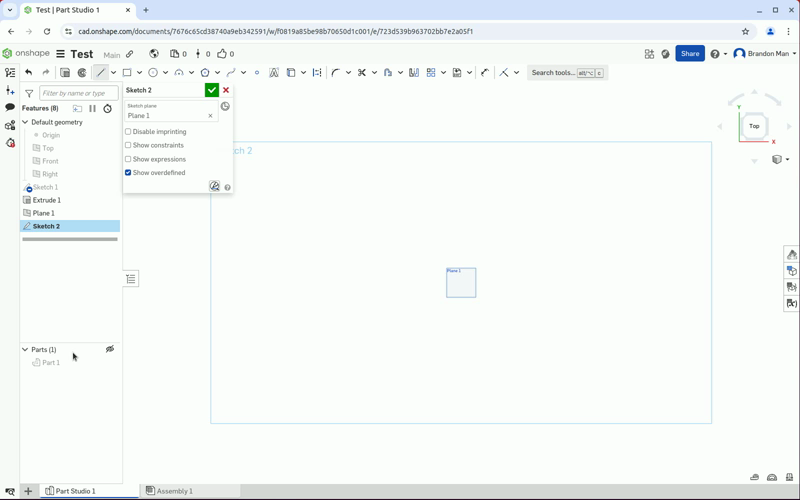
key_down(shift)
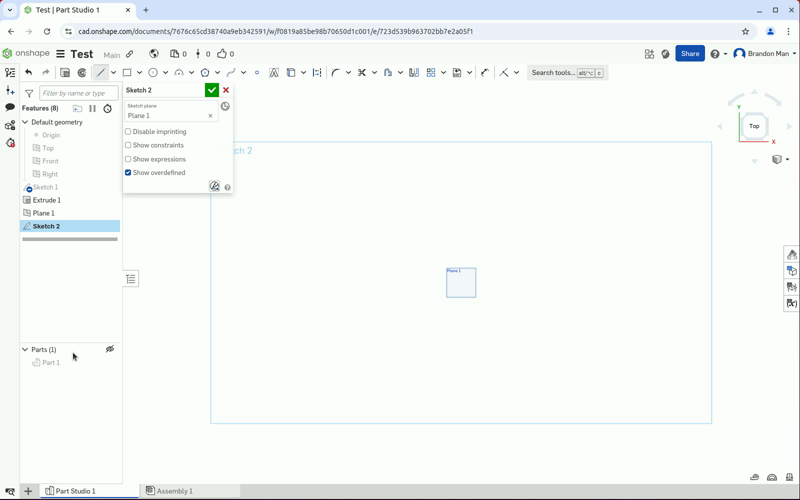
mouse_move(439, 304)
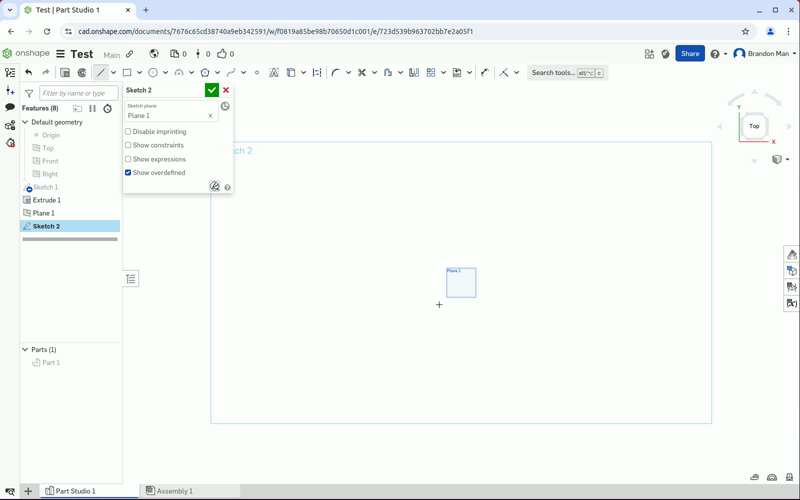
click(439, 304)
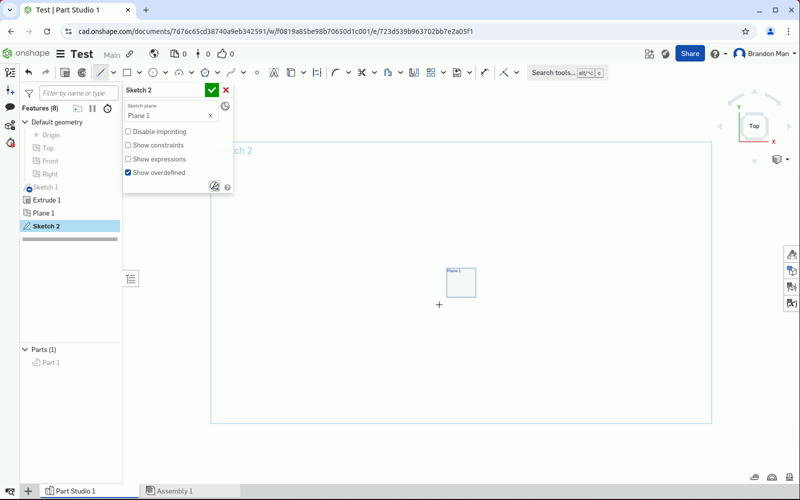
key_up(shift)
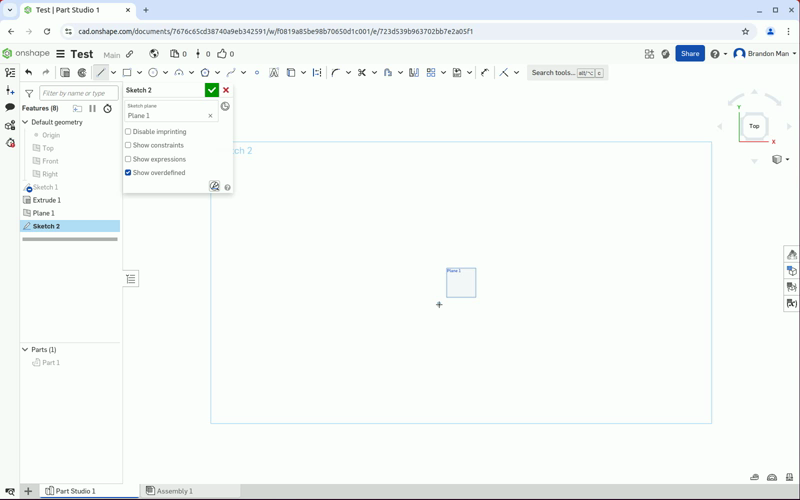
key_down(shift)
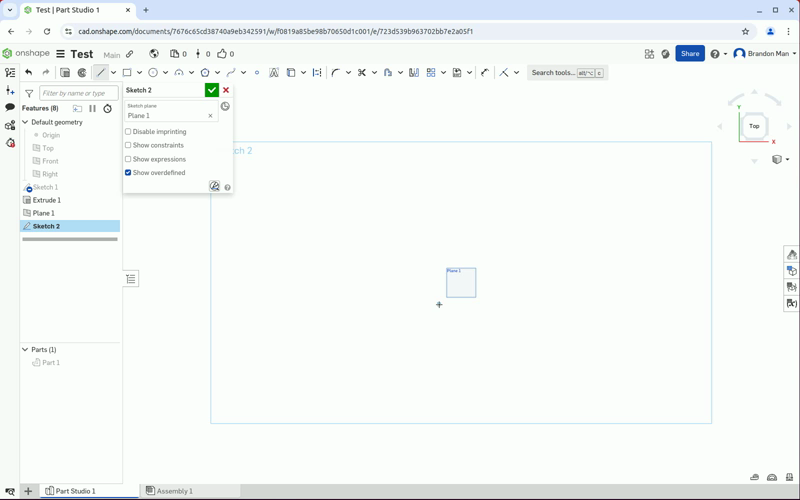
mouse_move(469, 304)
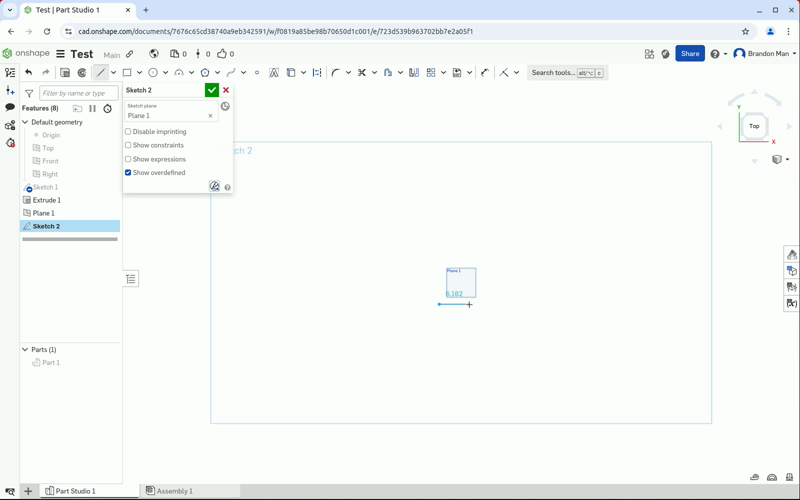
mouse_move(483, 304)
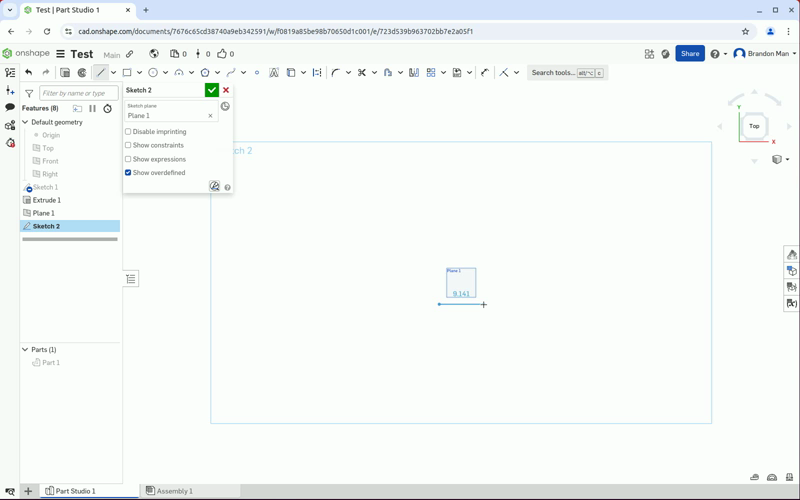
click(483, 304)
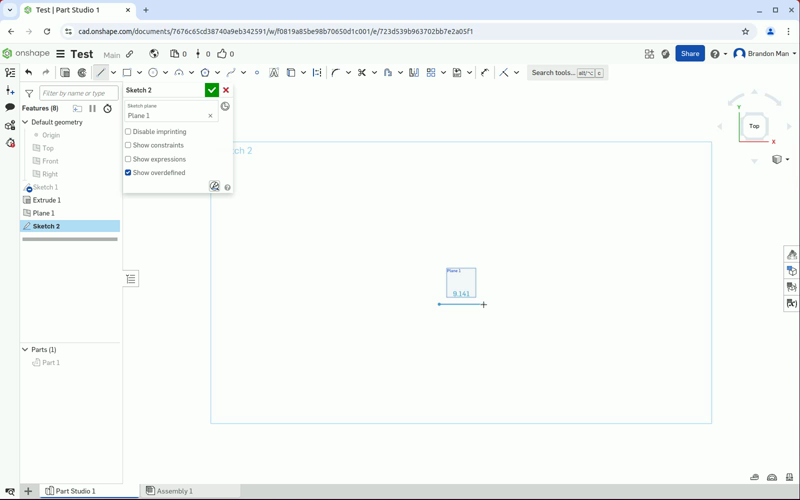
key_up(shift)
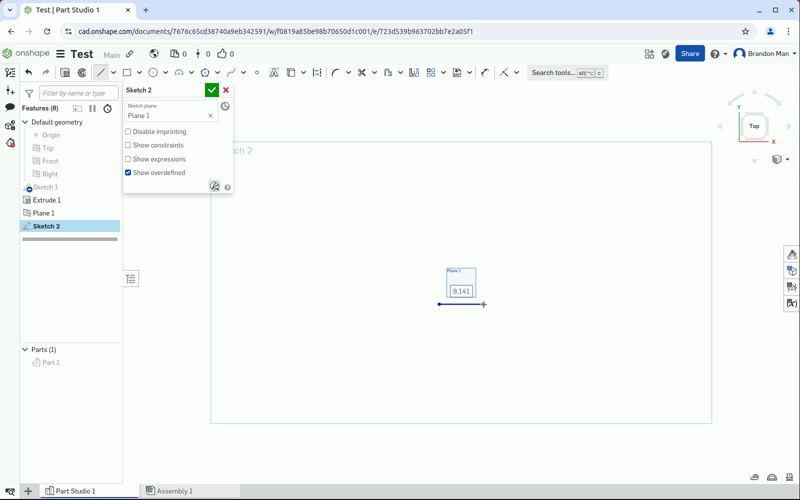
key_down(shift)
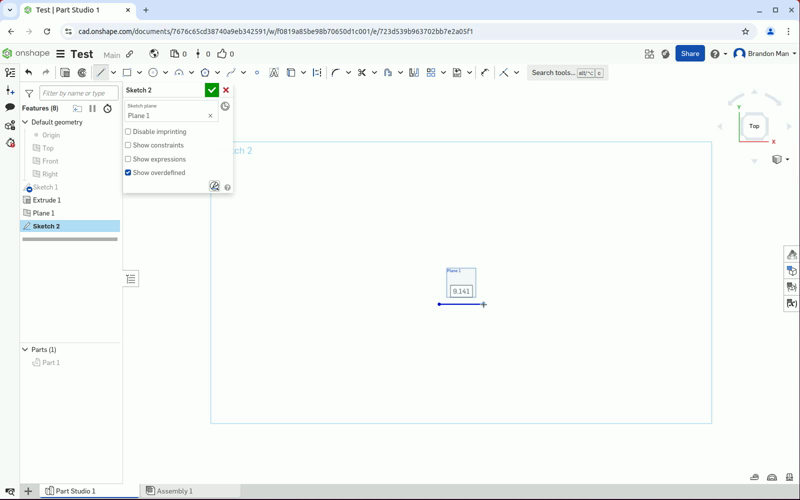
mouse_move(513, 304)
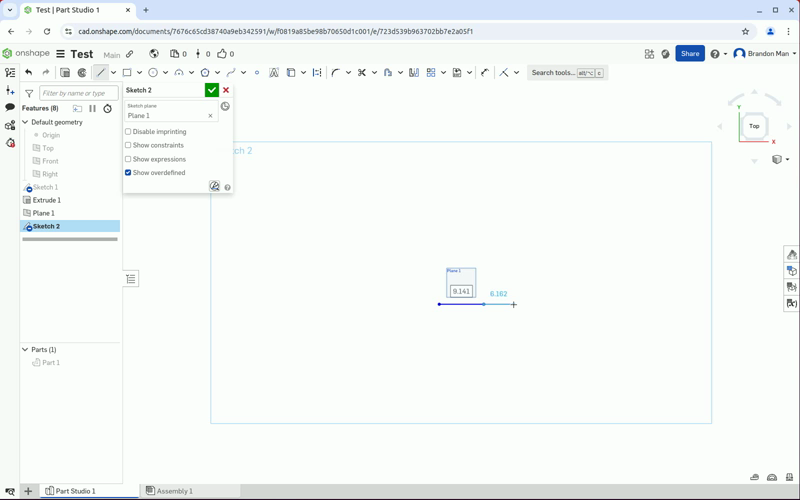
mouse_move(483, 260)
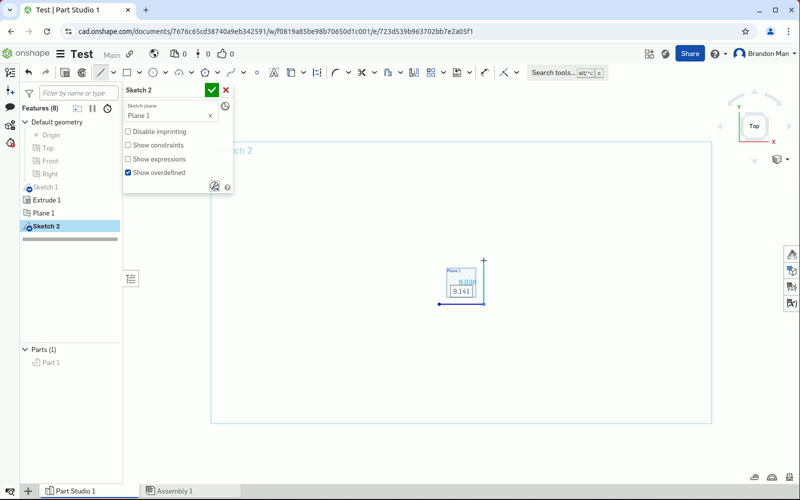
click(483, 260)
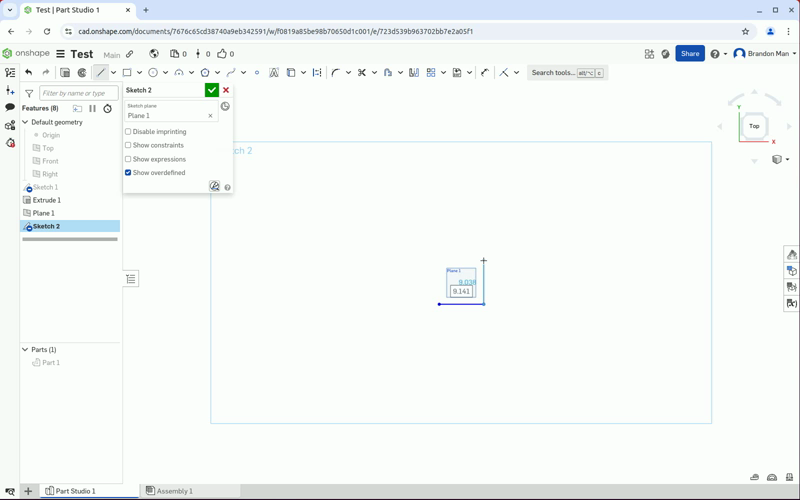
key_up(shift)
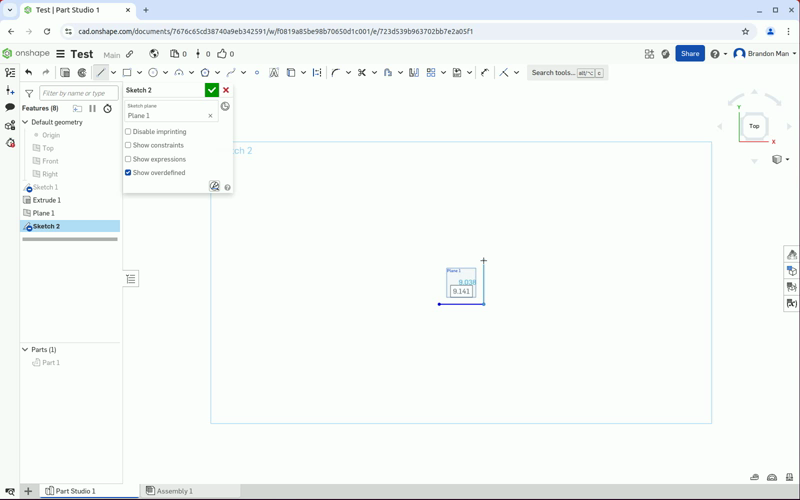
key_down(shift)
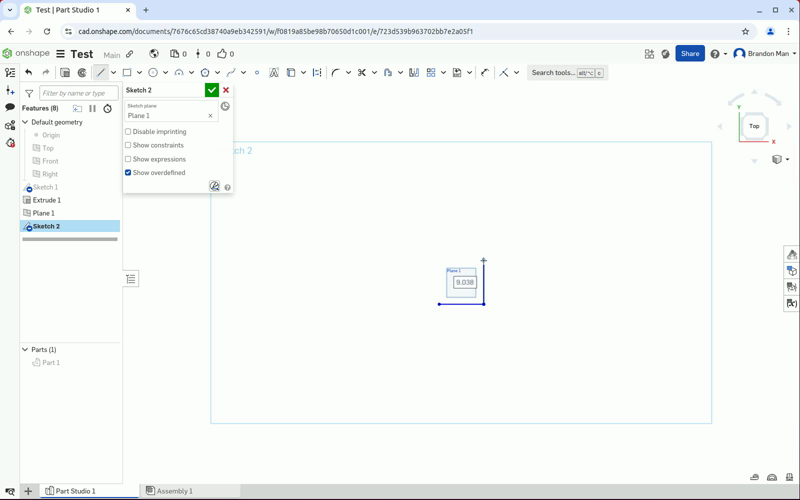
mouse_move(513, 260)
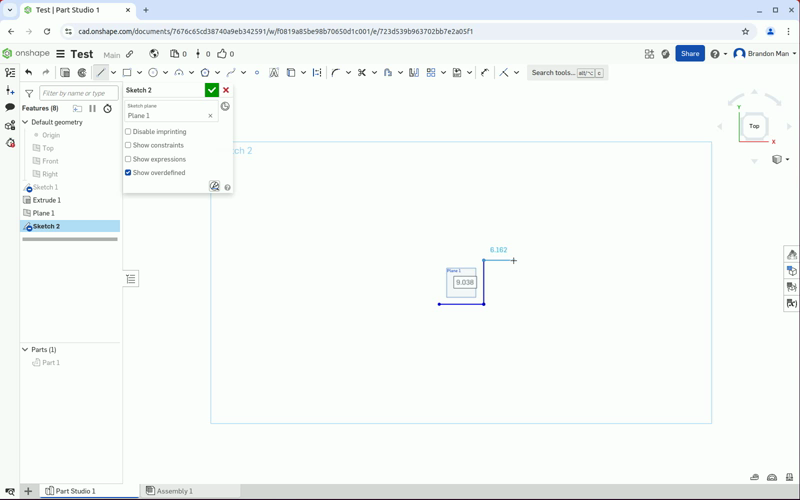
mouse_move(439, 260)
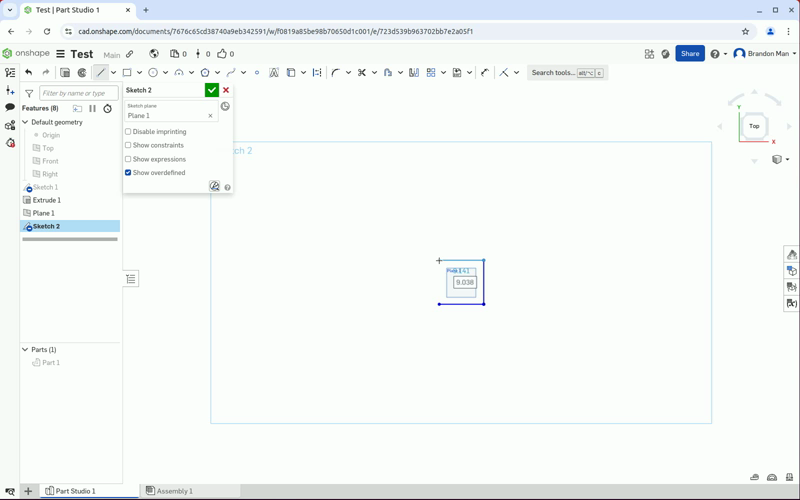
click(439, 260)
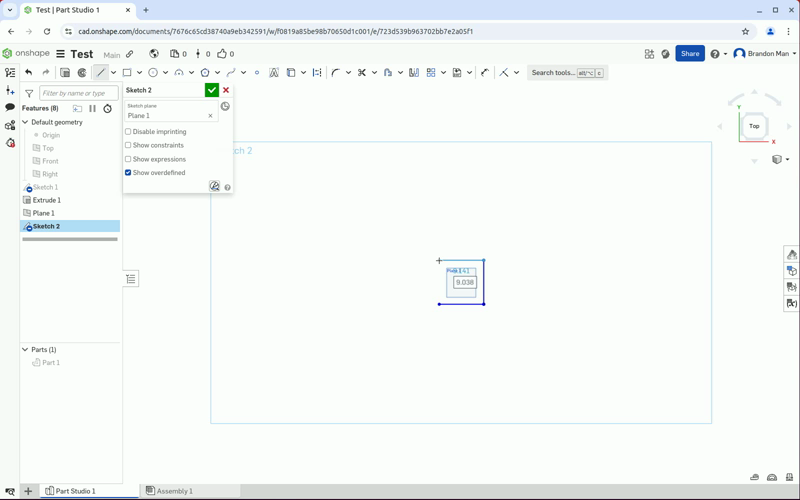
key_up(shift)
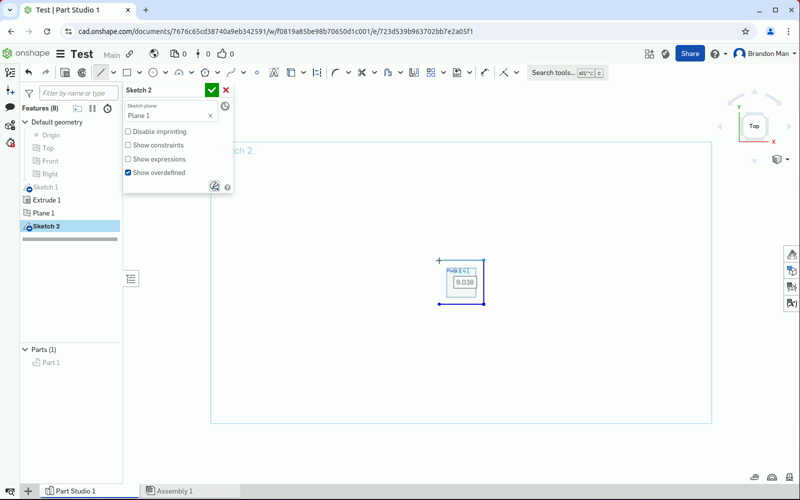
mouse_move(469, 260)
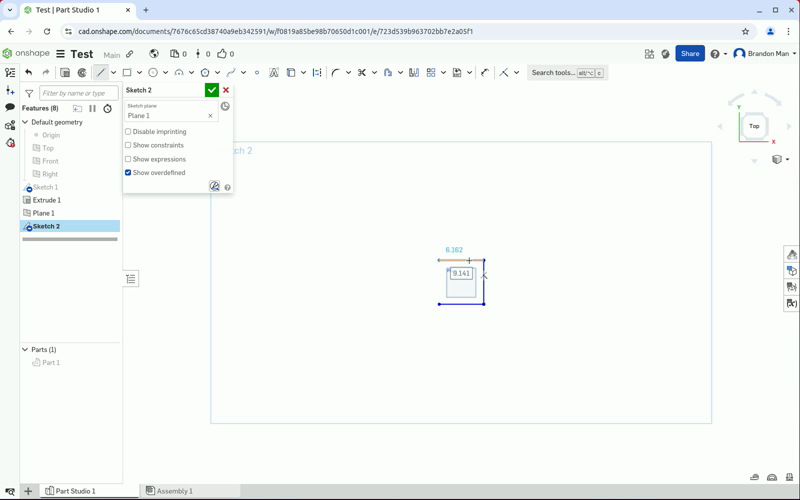
key_down(shift)
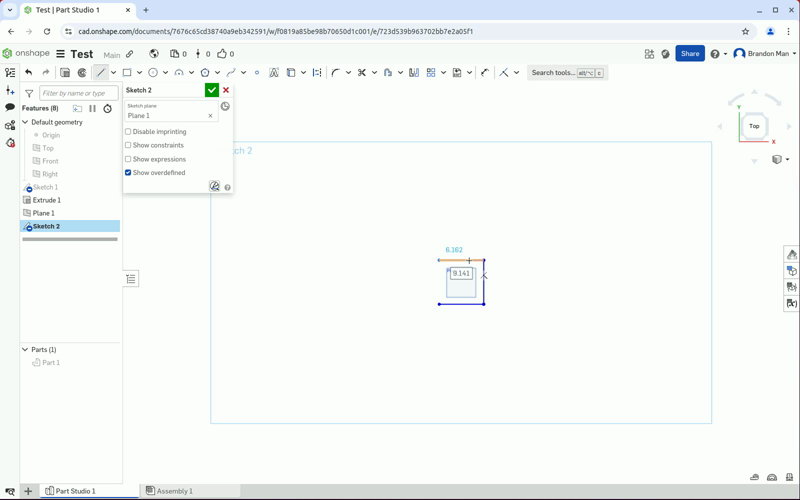
mouse_move(439, 304)
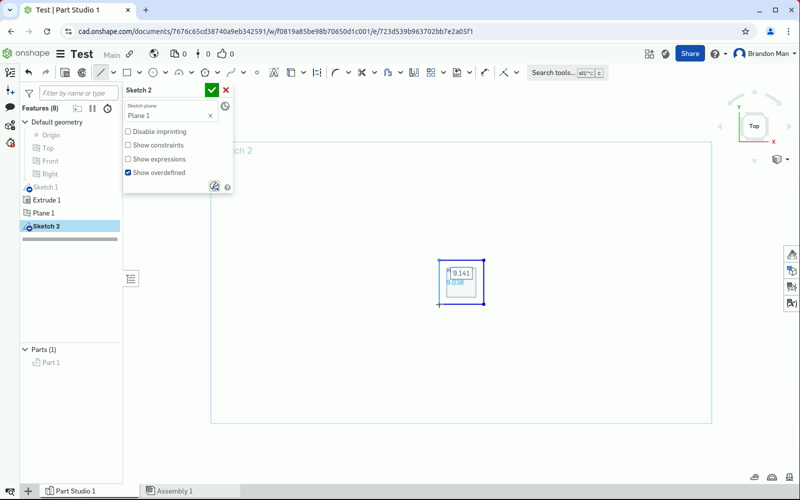
key_up(shift)
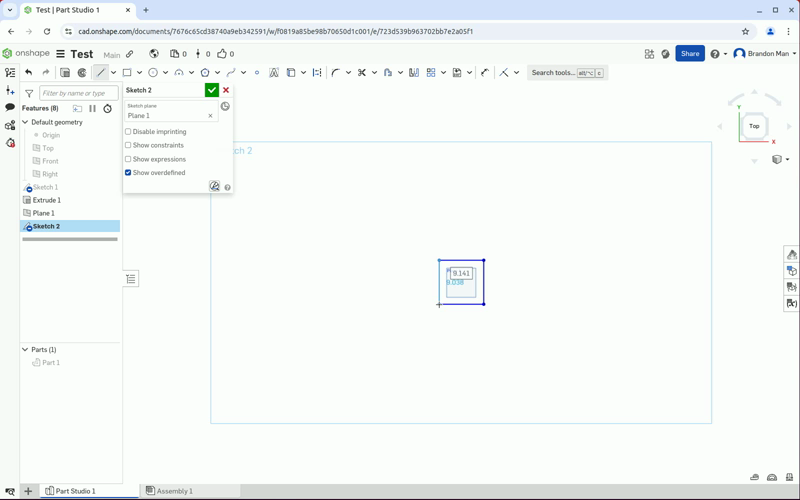
click(439, 304)
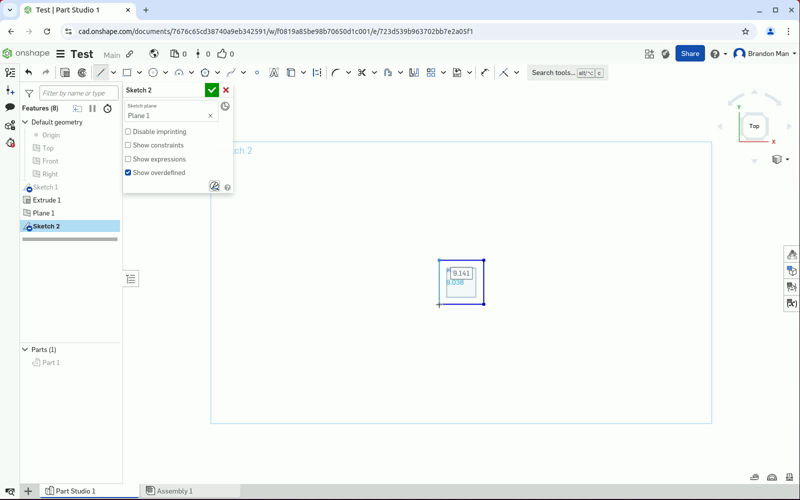
key(esc)
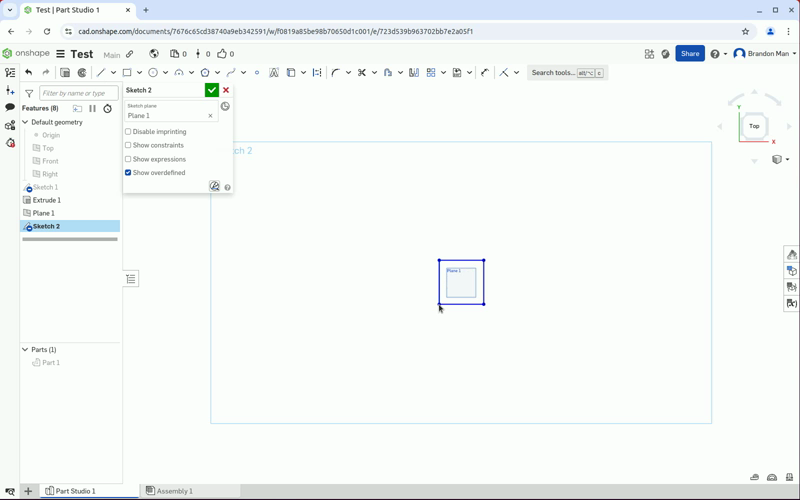
key(c)
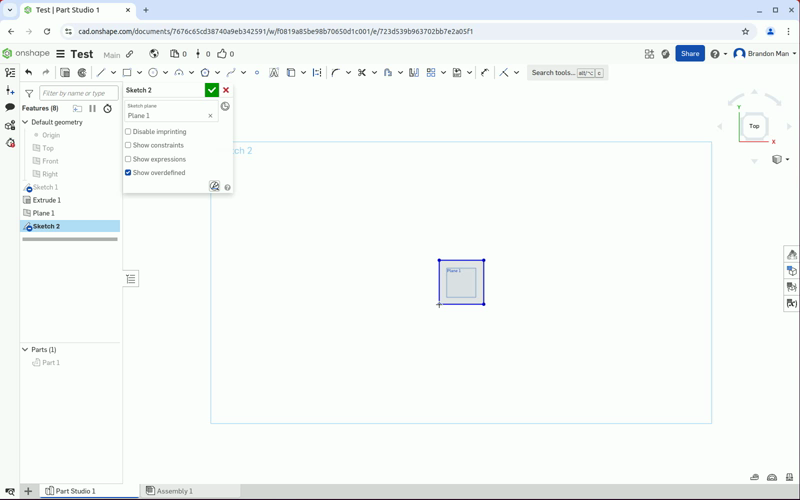
key_down(shift)
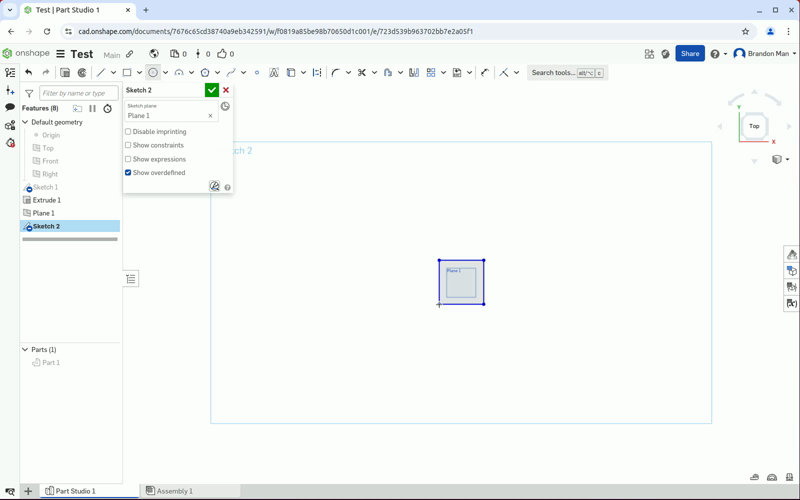
mouse_move(461, 281)
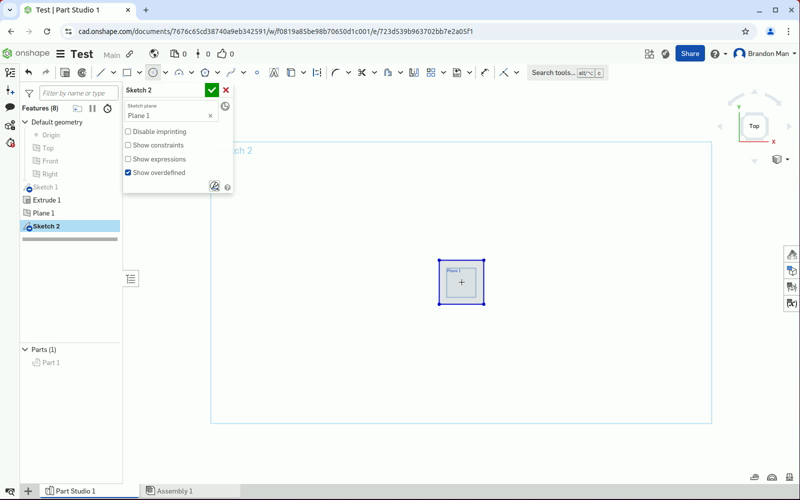
click(461, 281)
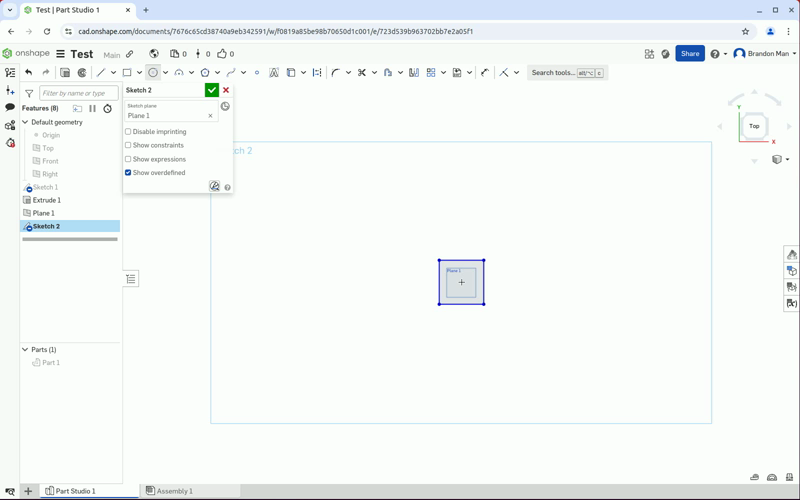
key_up(shift)
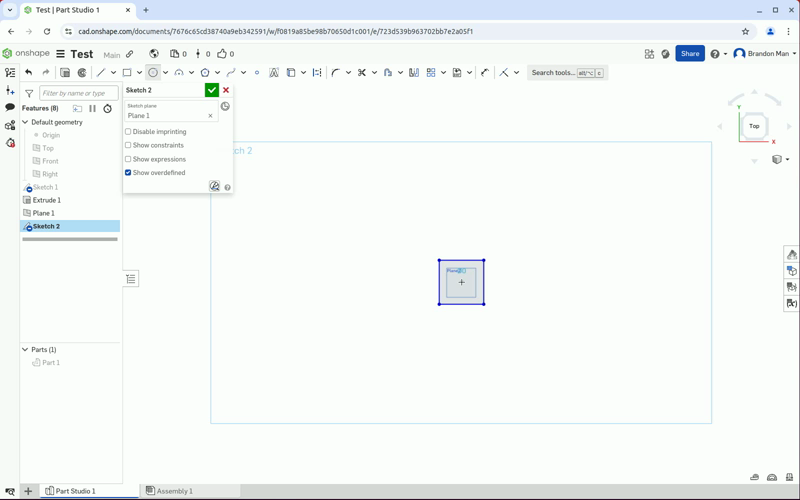
mouse_move(473, 281)
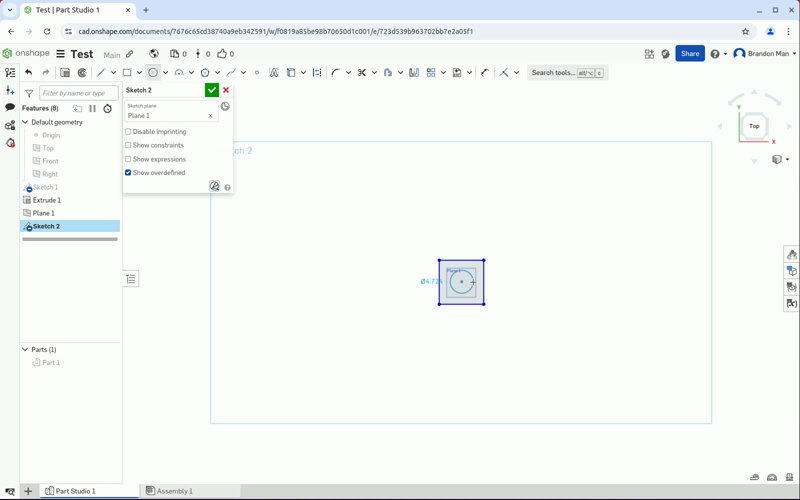
click(473, 281)
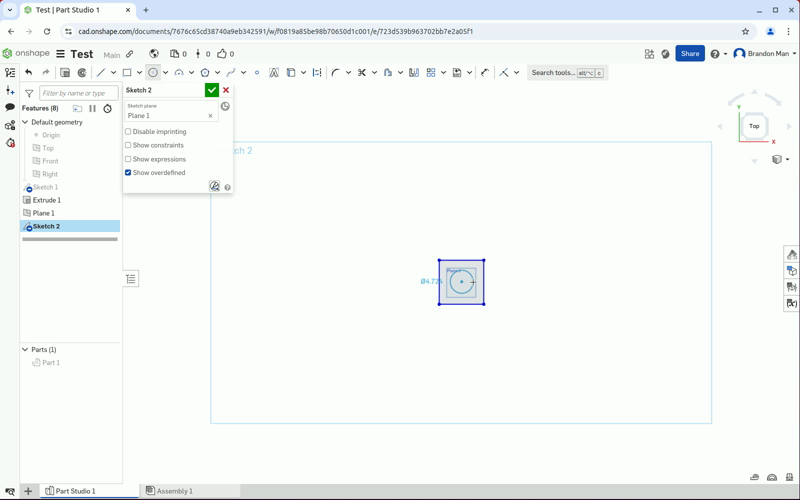
key(esc)
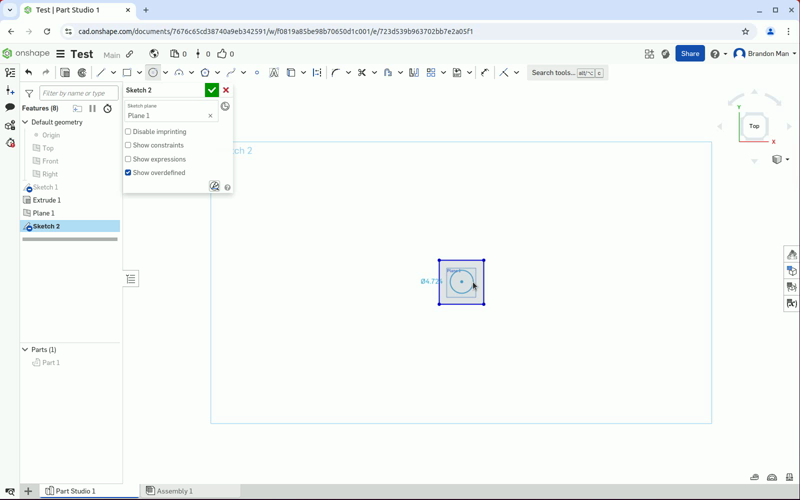
mouse_move(475, 262)
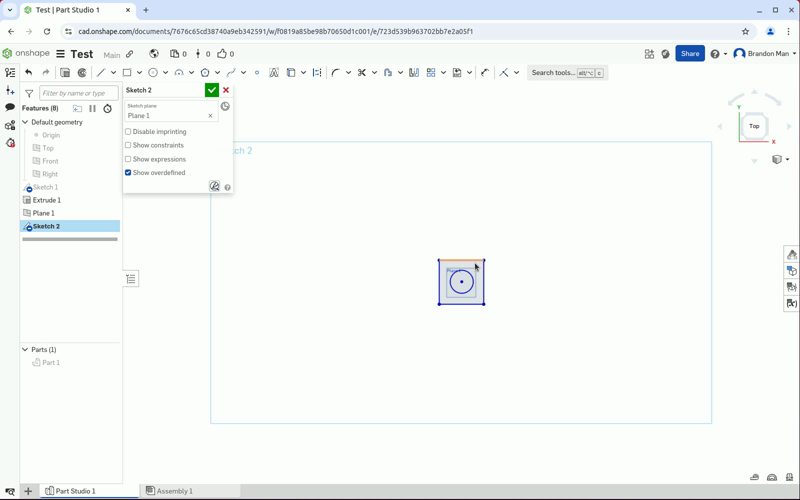
scroll(6)
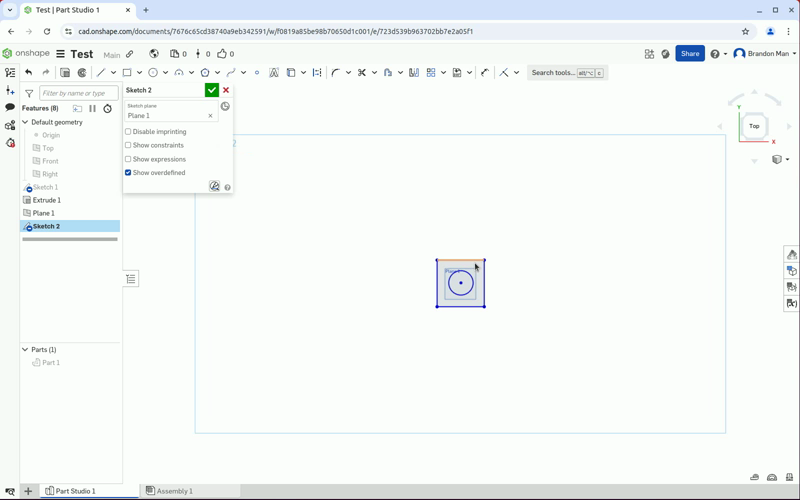
scroll(6)
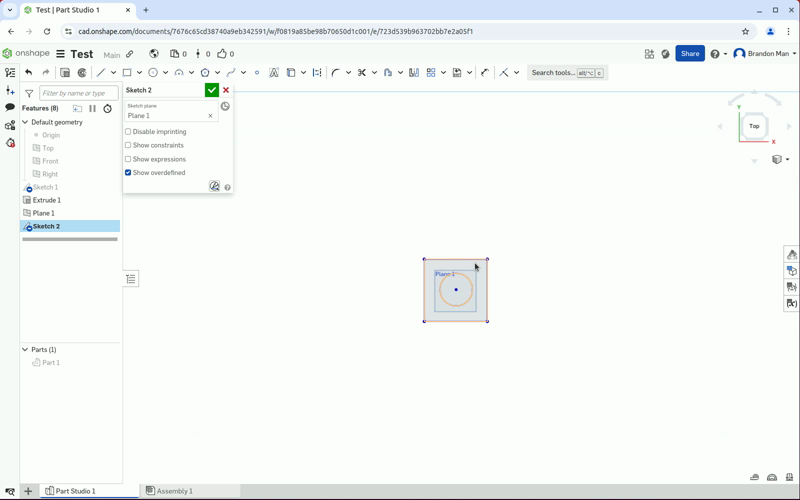
scroll(6)
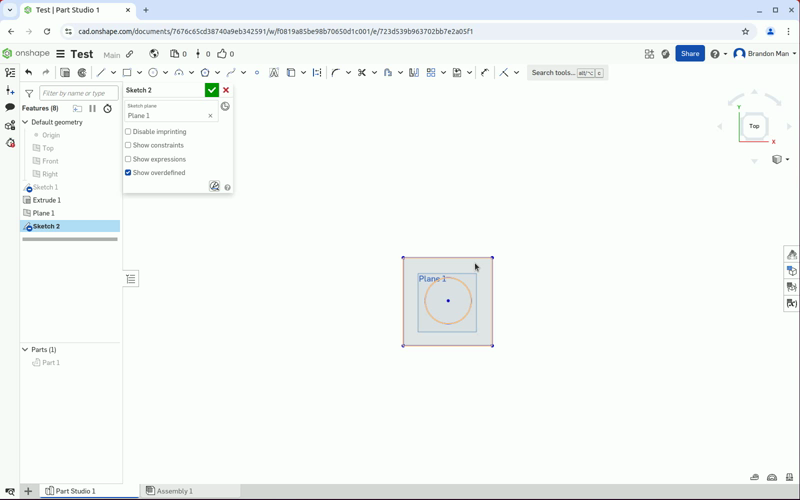
scroll(6)
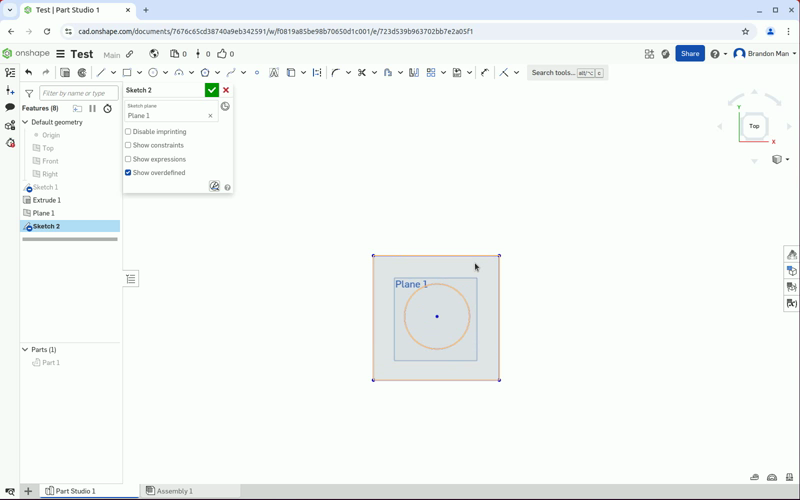
scroll(6)
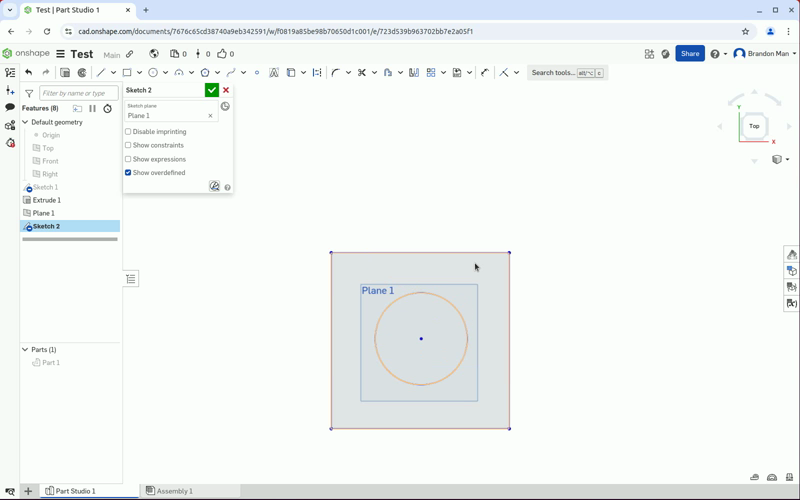
scroll(6)
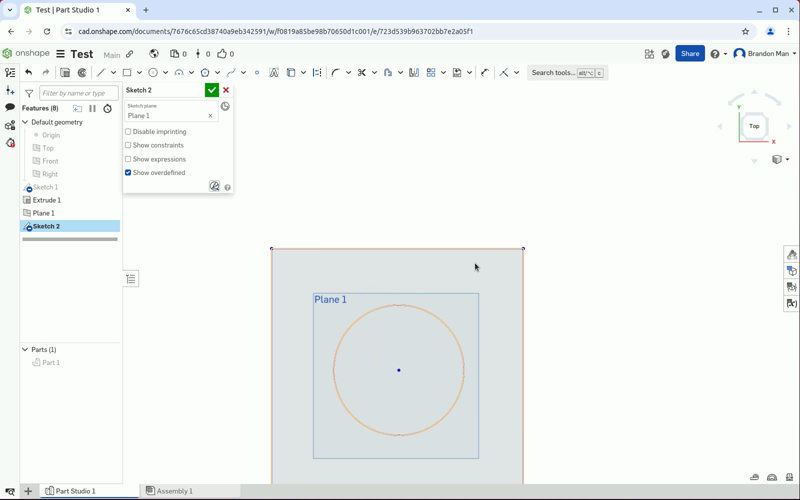
scroll(6)
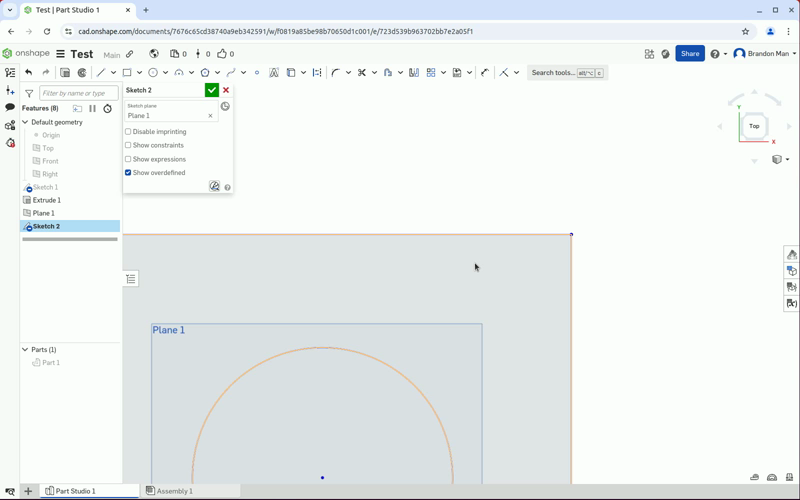
click(475, 262)
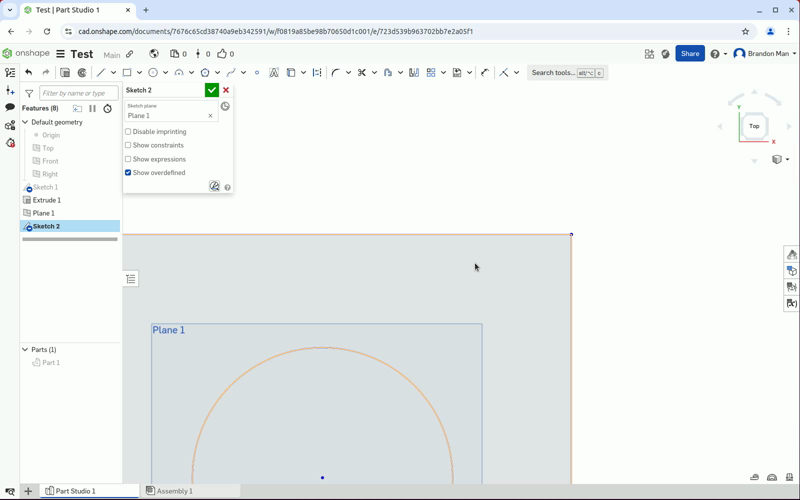
scroll(-6)
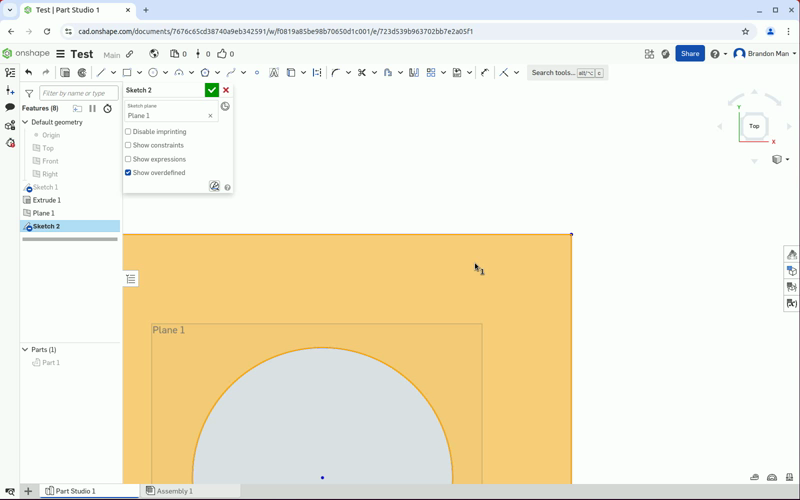
scroll(-6)
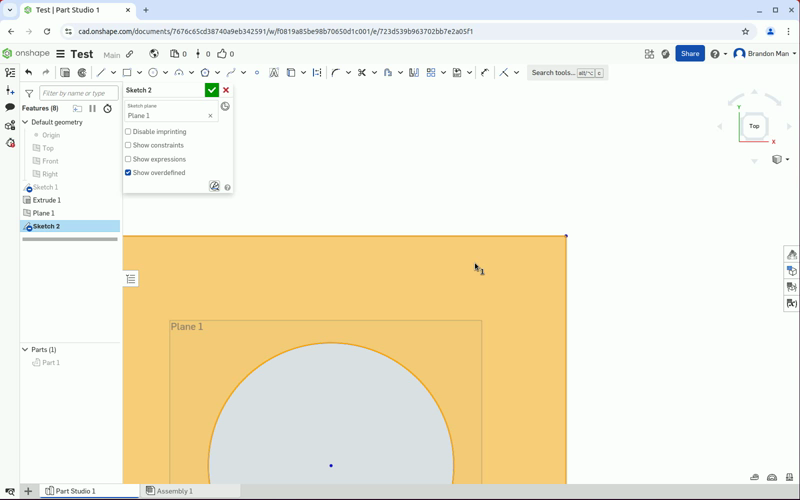
scroll(-6)
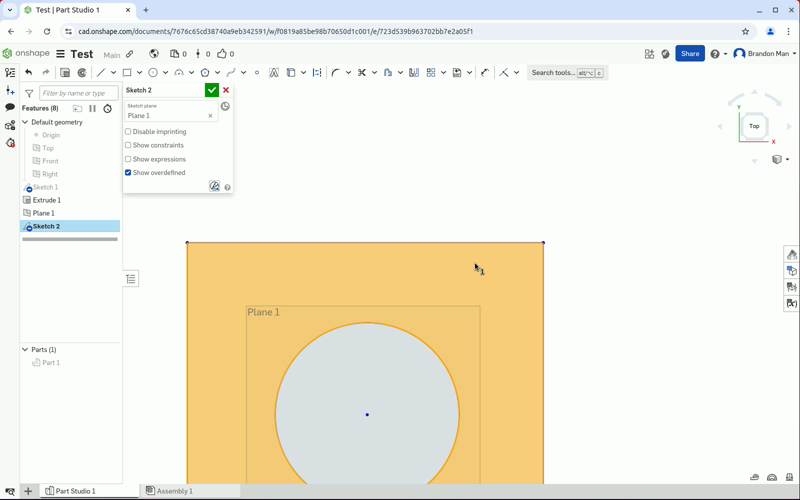
scroll(-6)
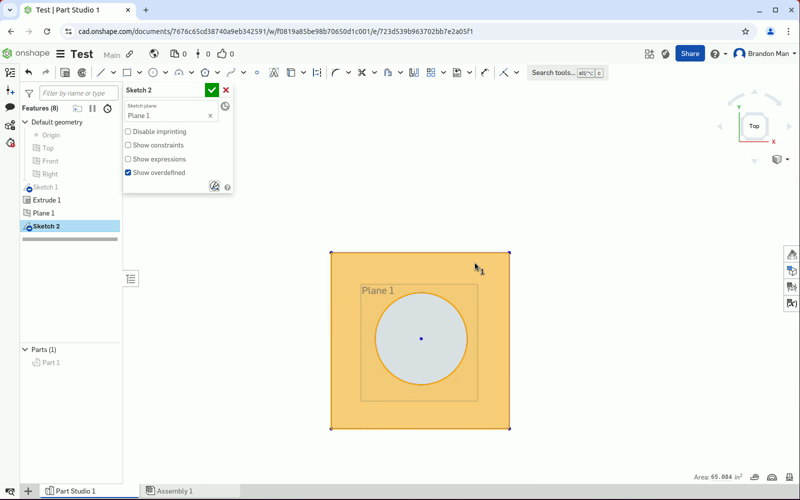
scroll(-6)
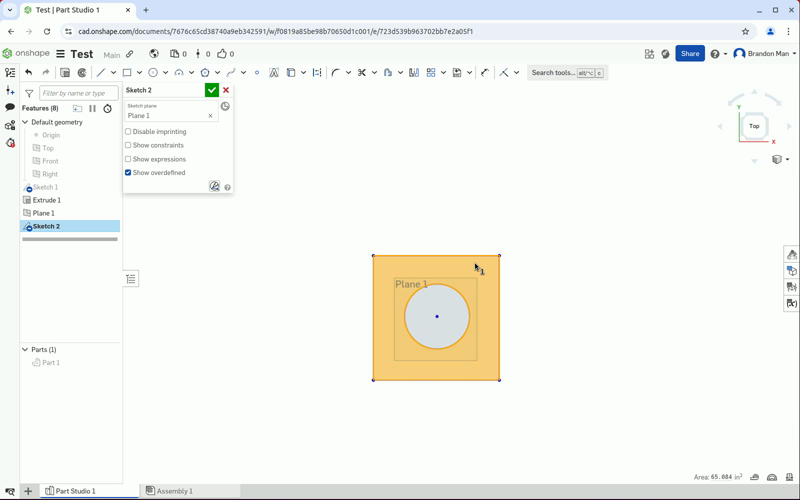
scroll(-6)
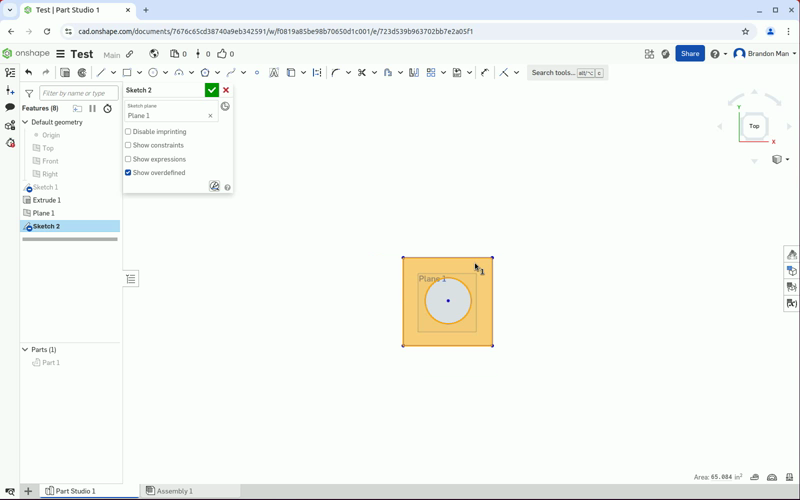
scroll(-6)
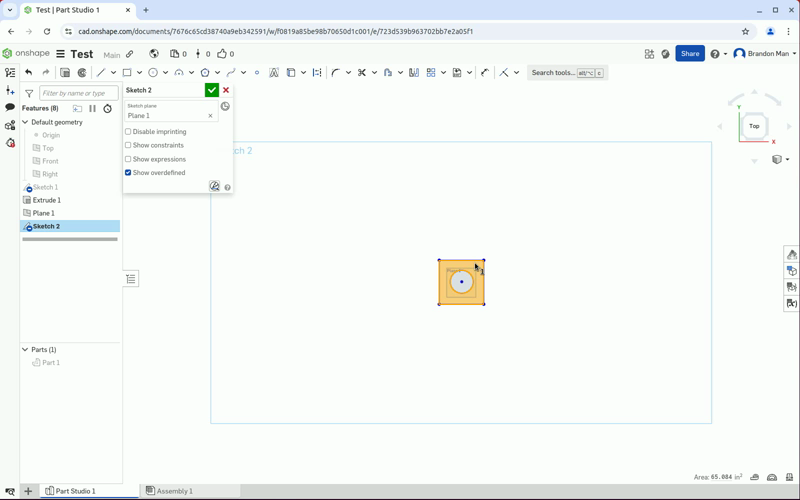
mouse_move(73, 352)
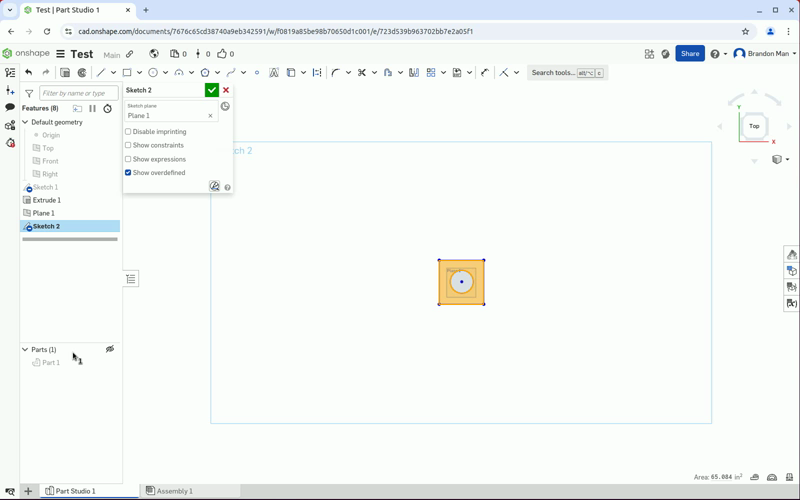
key(shift+y)
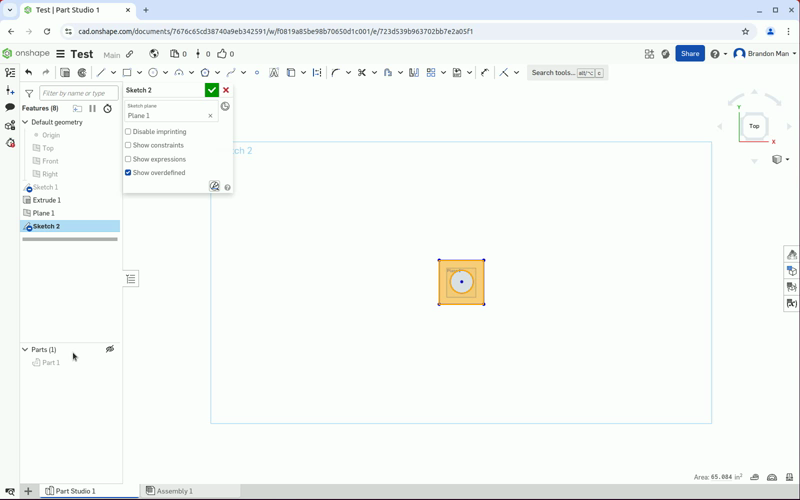
key(shift+e)
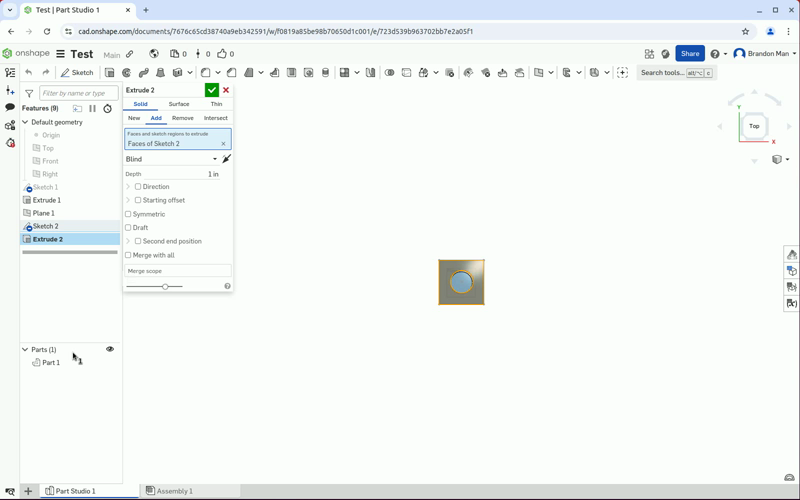
mouse_move(143, 106)
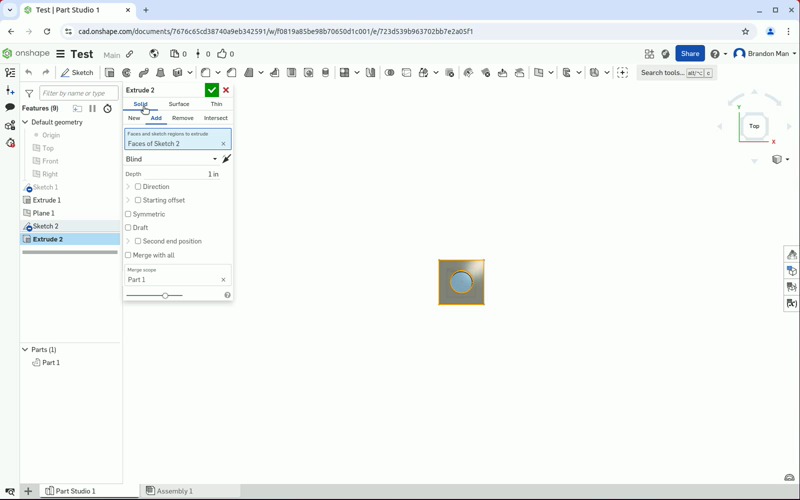
click(143, 106)
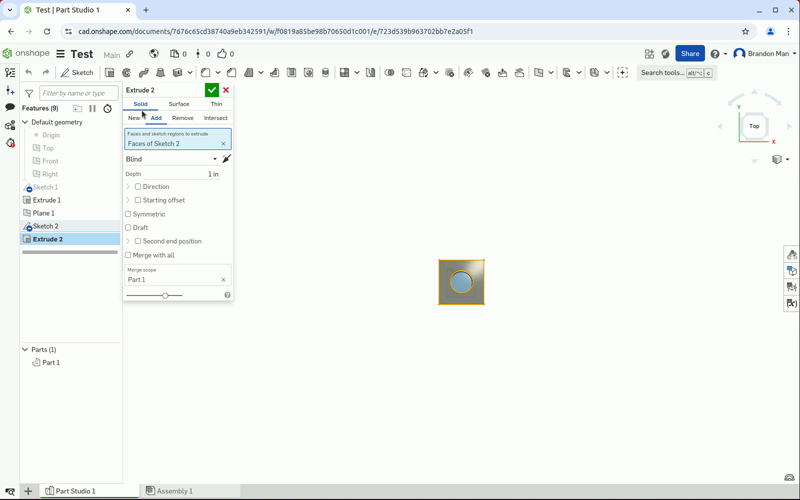
mouse_move(137, 120)
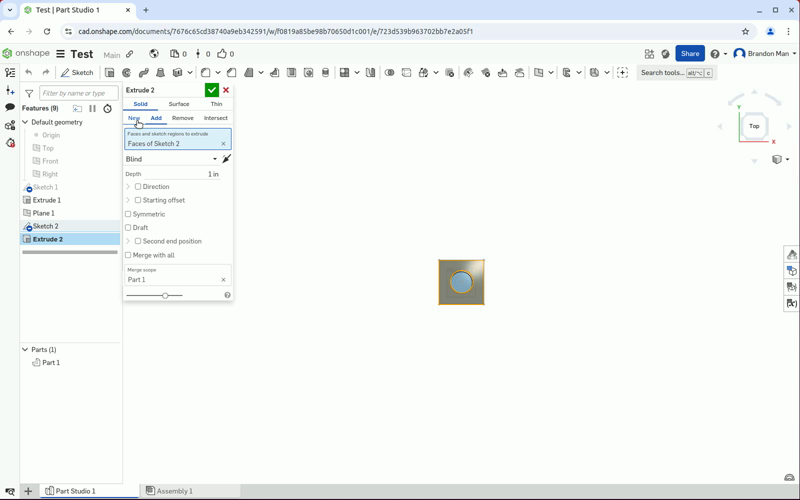
click(137, 120)
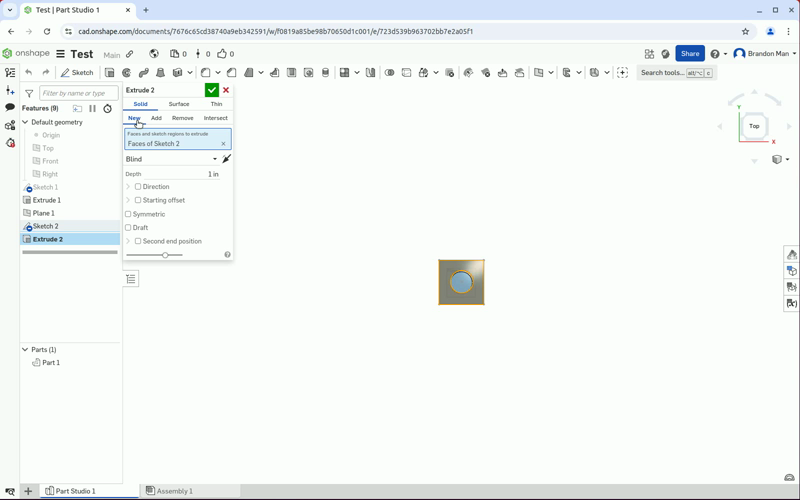
key(tab, 4)
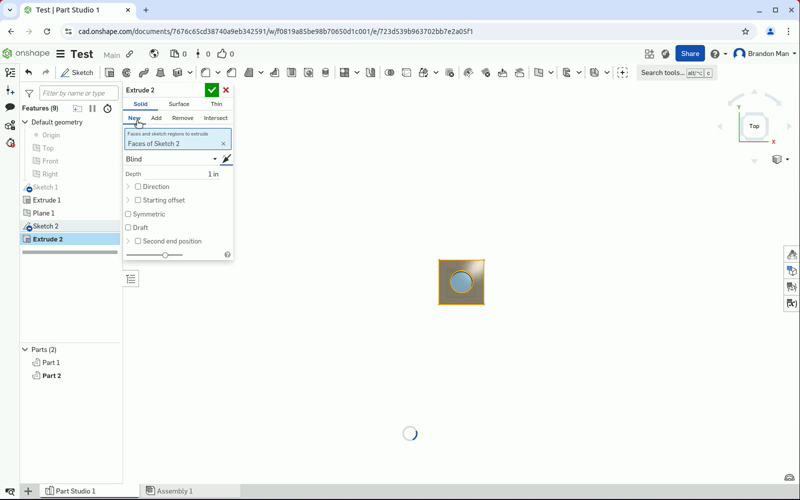
text(4.333)
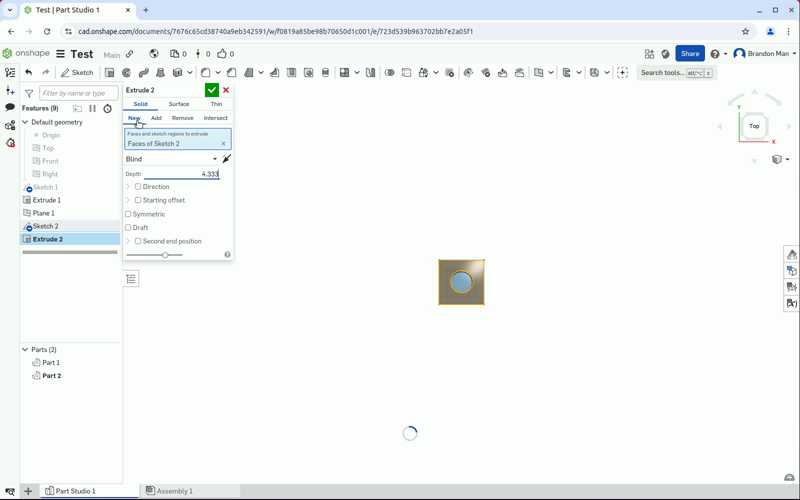
key(enter)
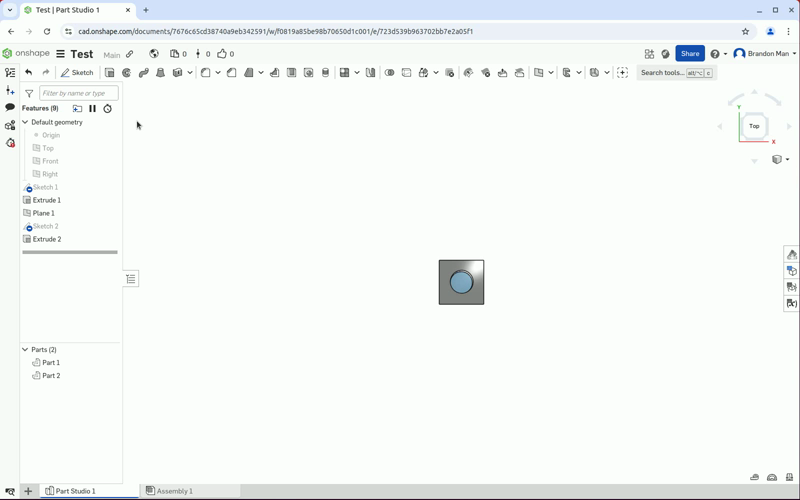
key(shift+h)
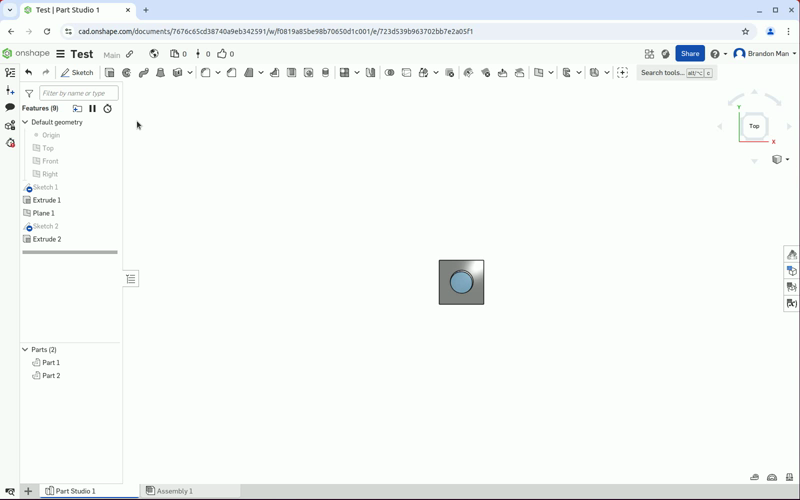
key(shift+h)
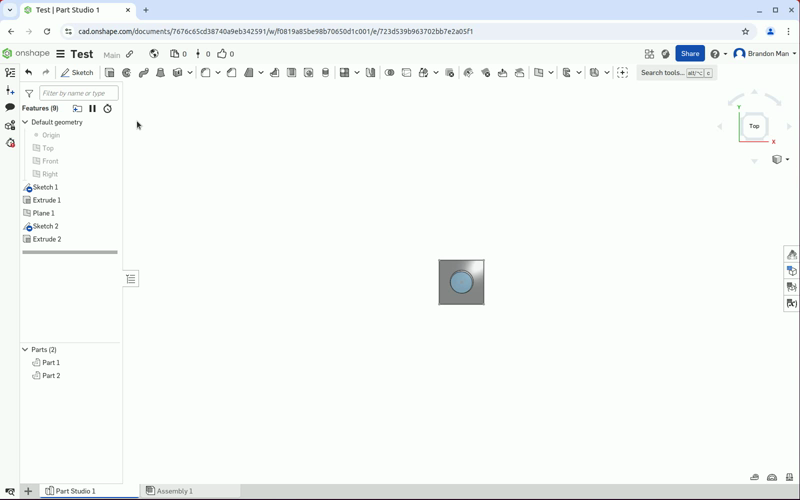
key(shift+7)
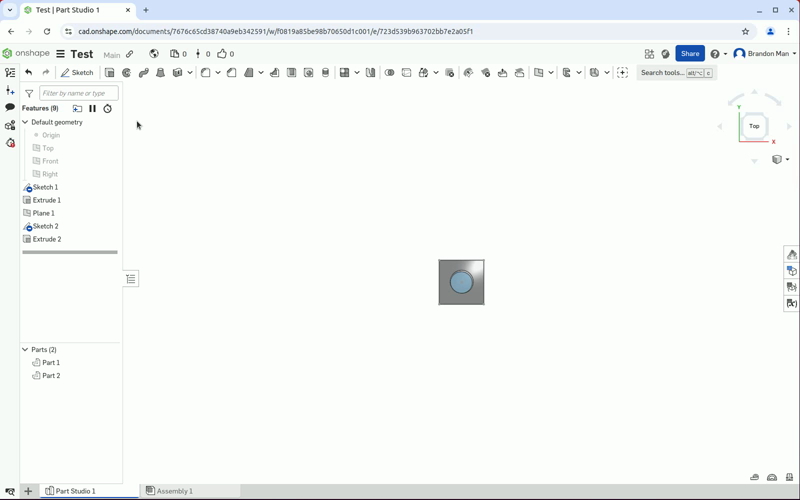
key(up, 3)
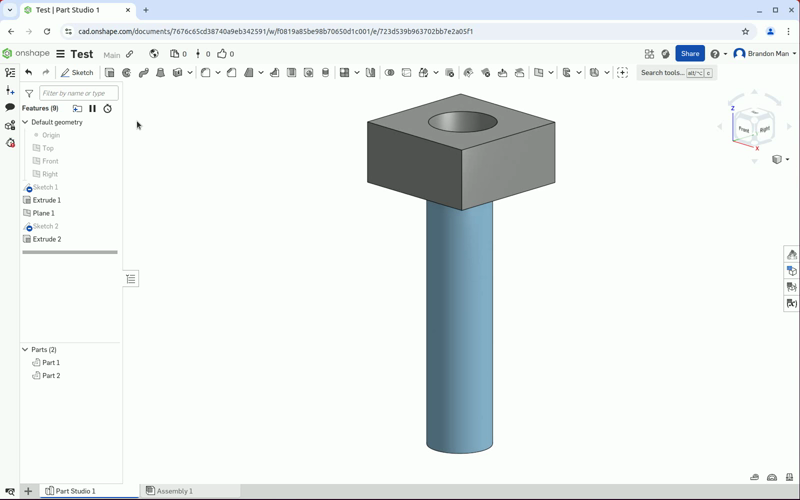
key(left, 3)
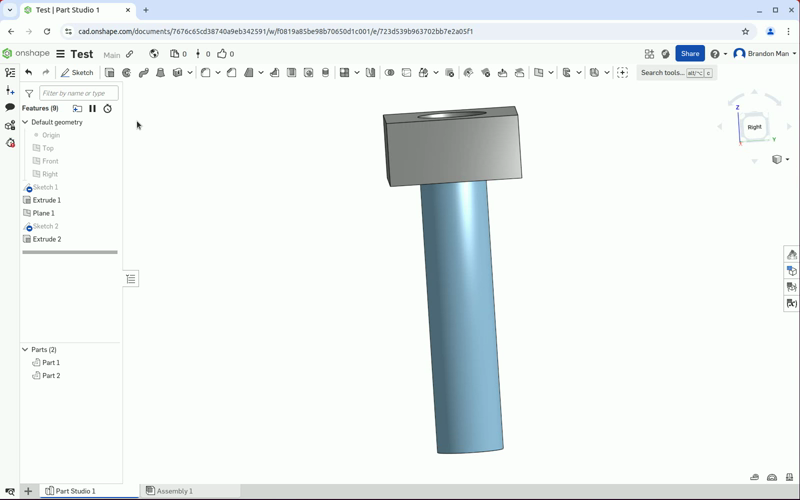
key(right, 3)
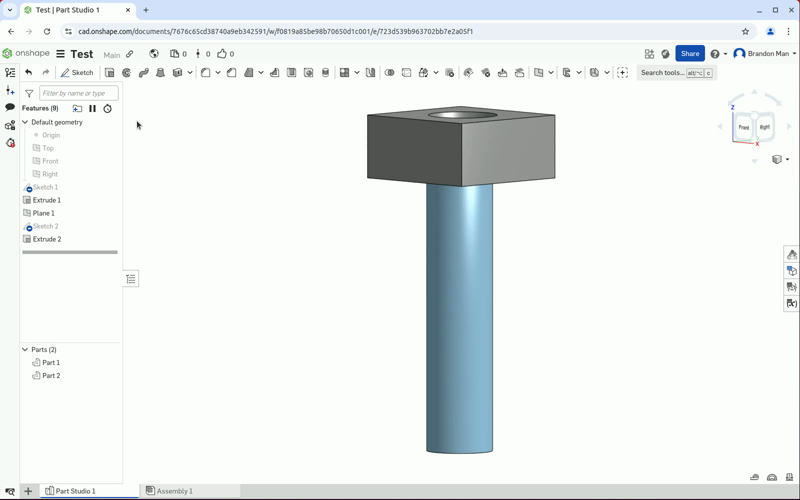
key(down, 3)
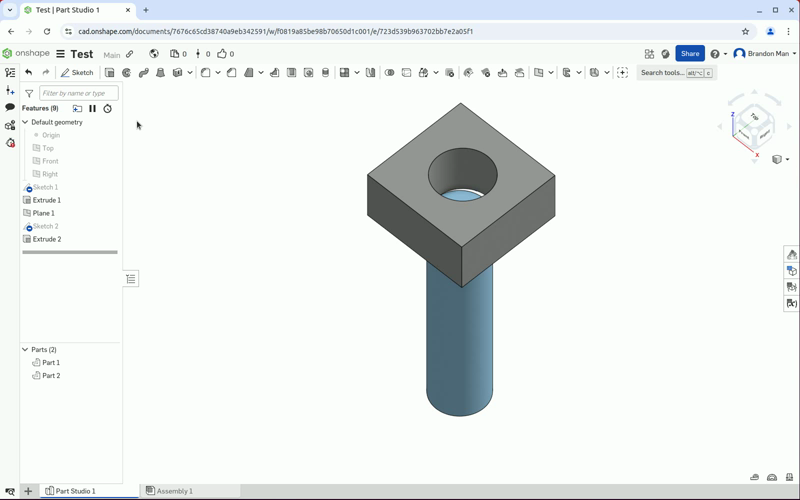
mouse_move(73, 189)
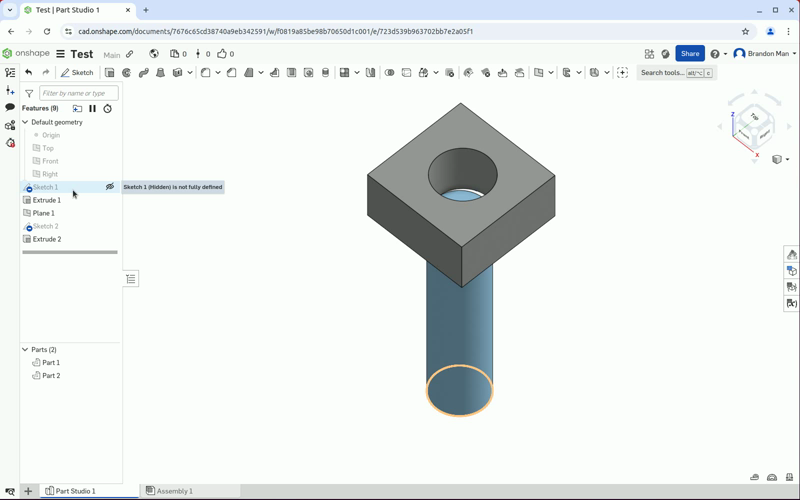
click(73, 189)